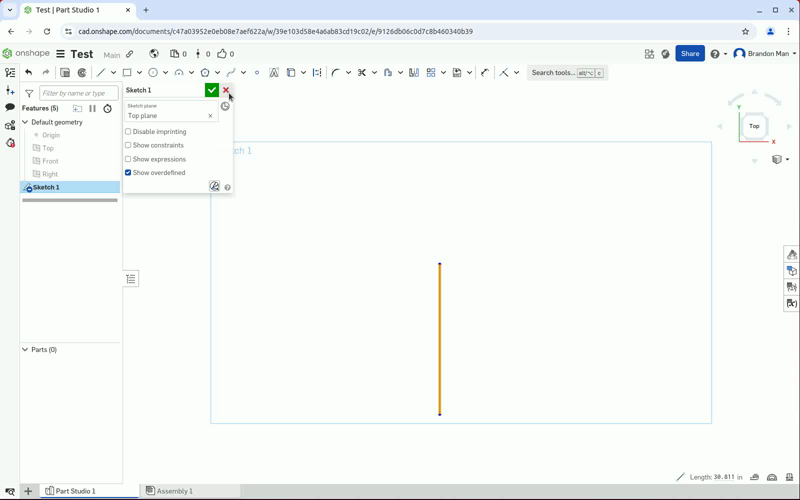
key(shift+h)
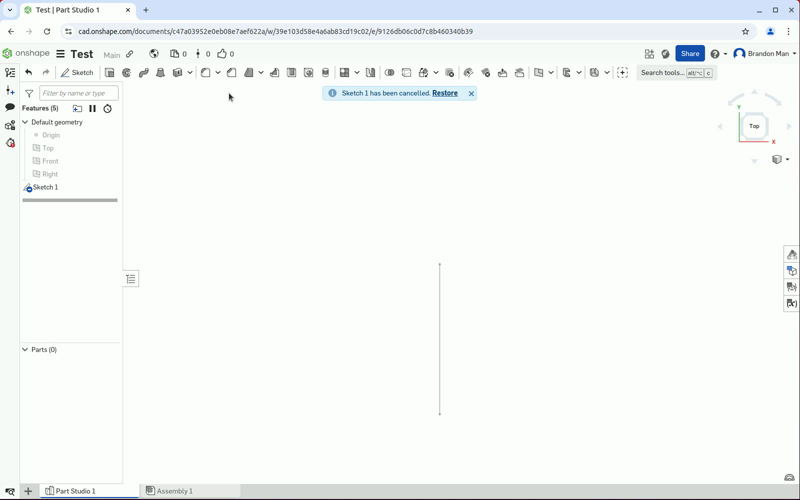
mouse_move(73, 352)
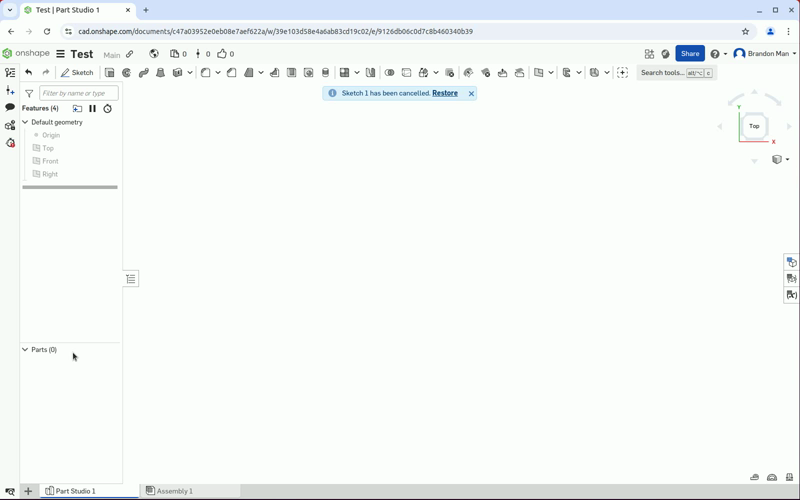
key(y)
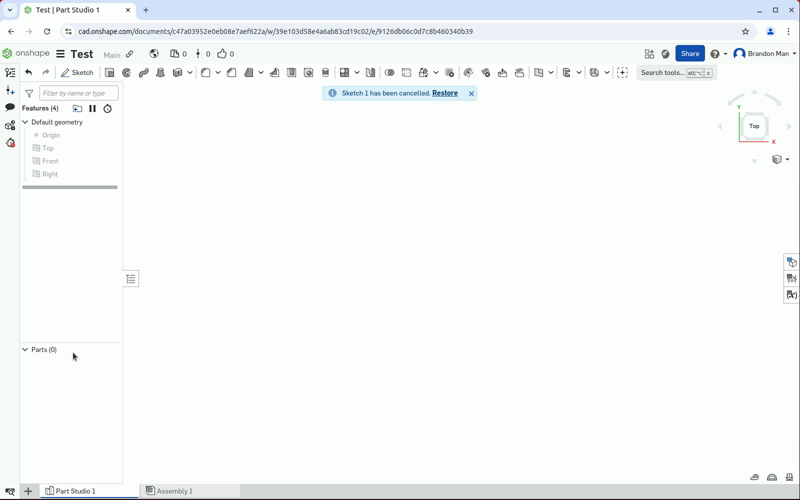
key(shift+p)
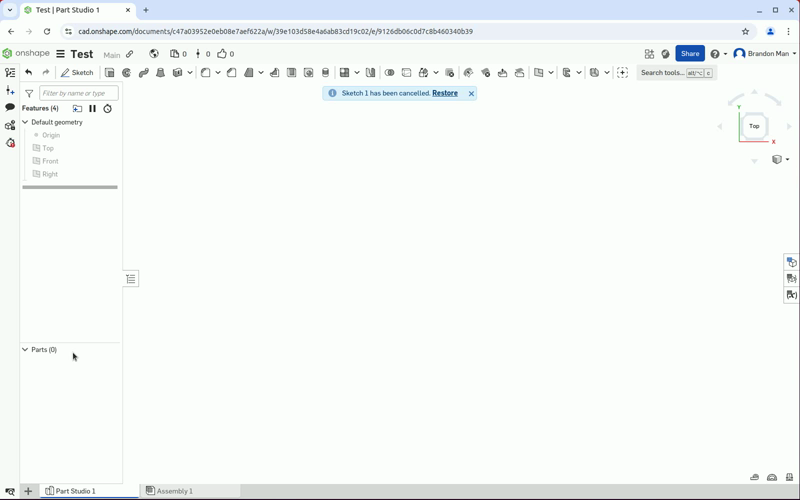
key(space)
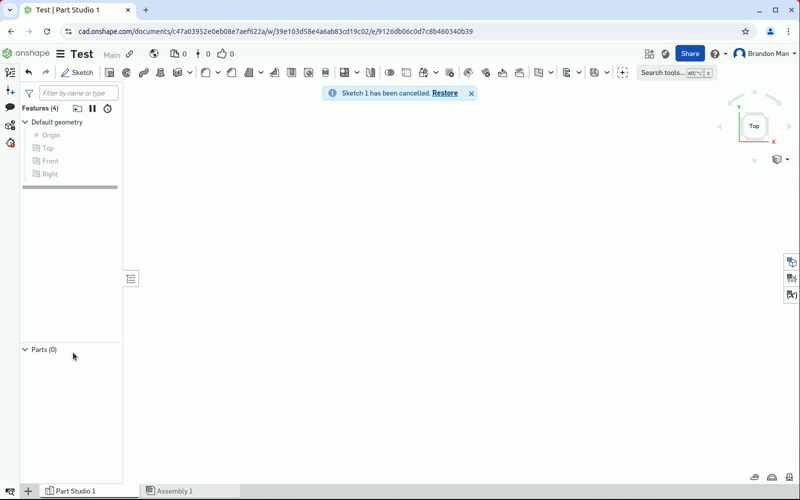
key_down(shift)
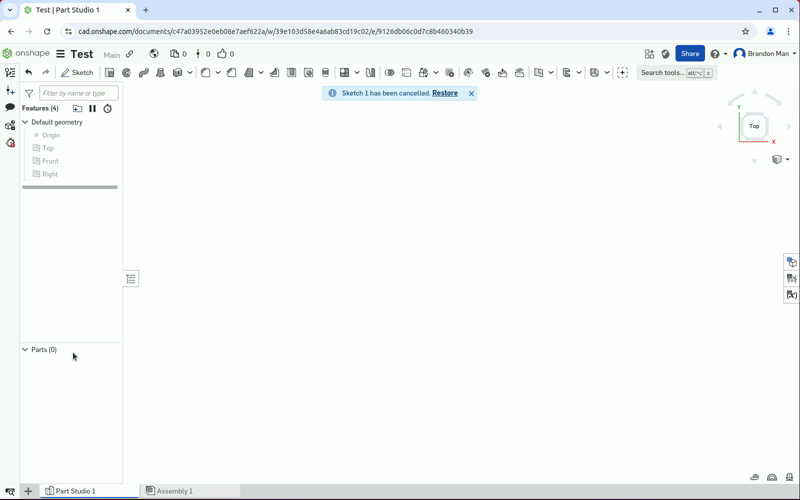
key(up)
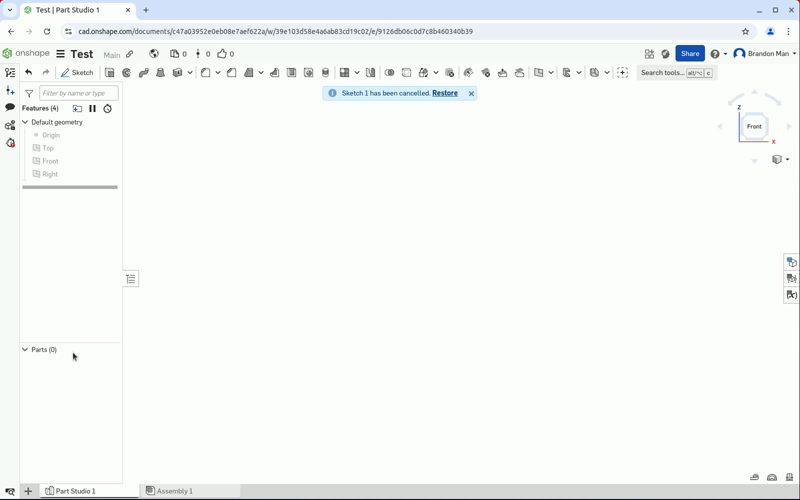
key_up(shift)
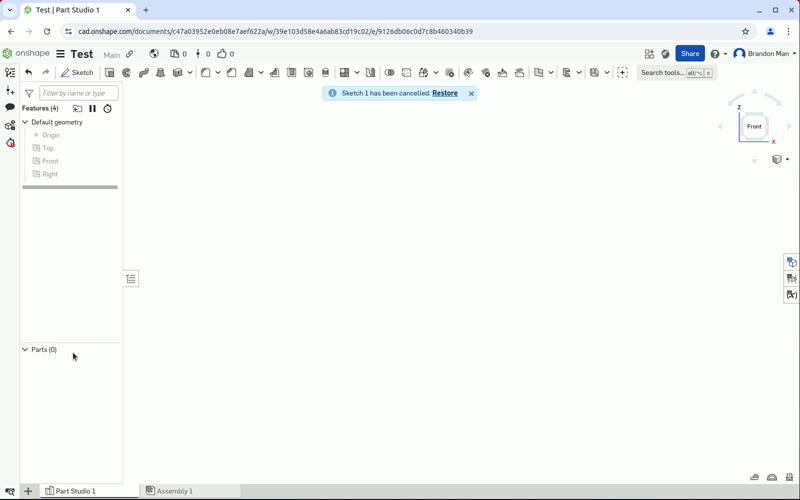
key(space)
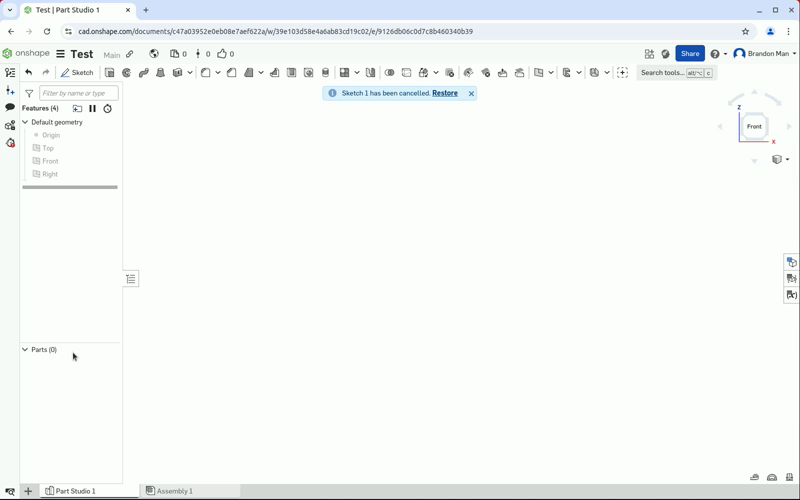
key_down(shift)
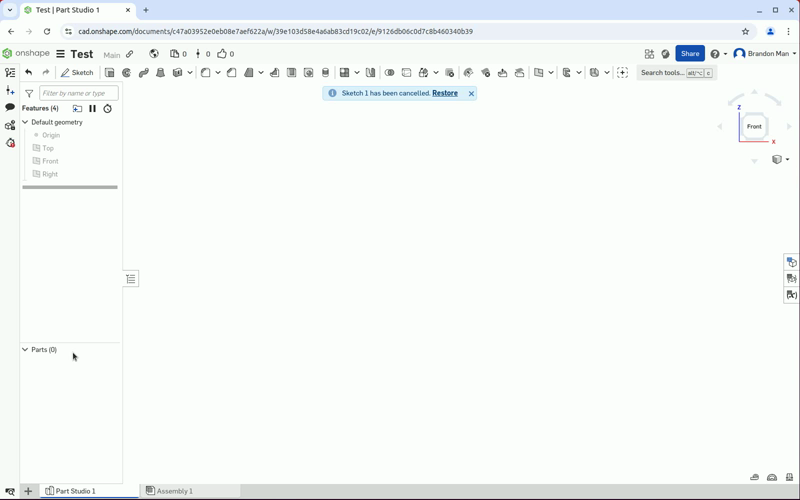
key(left)
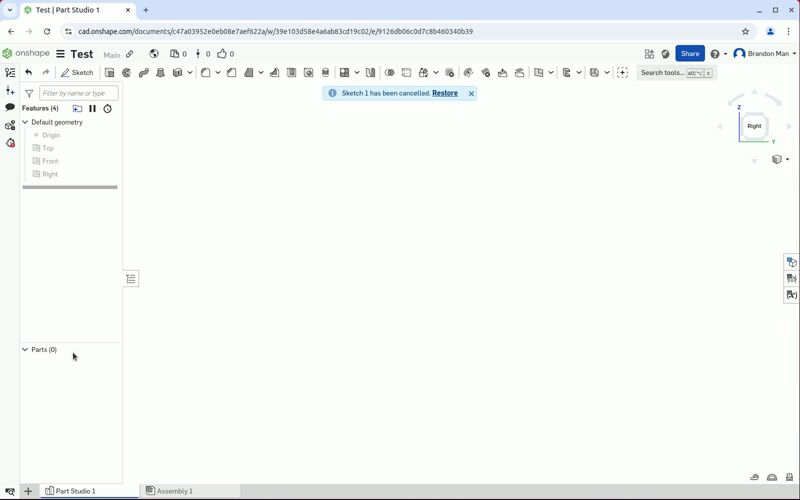
key_up(shift)
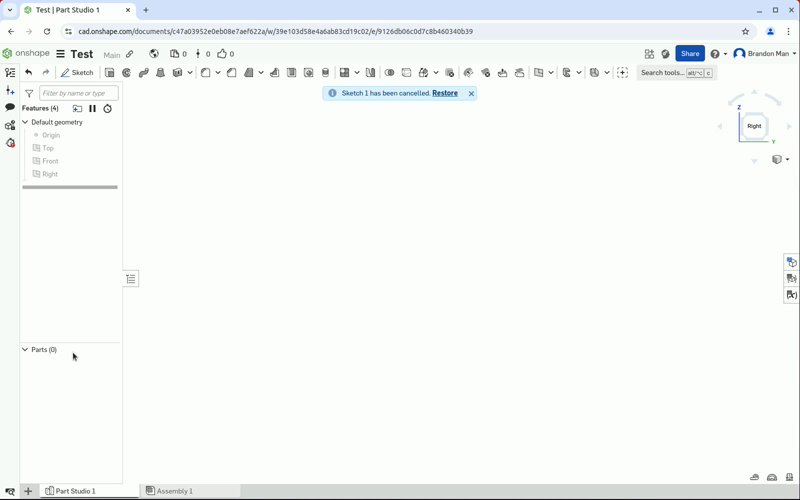
mouse_move(73, 352)
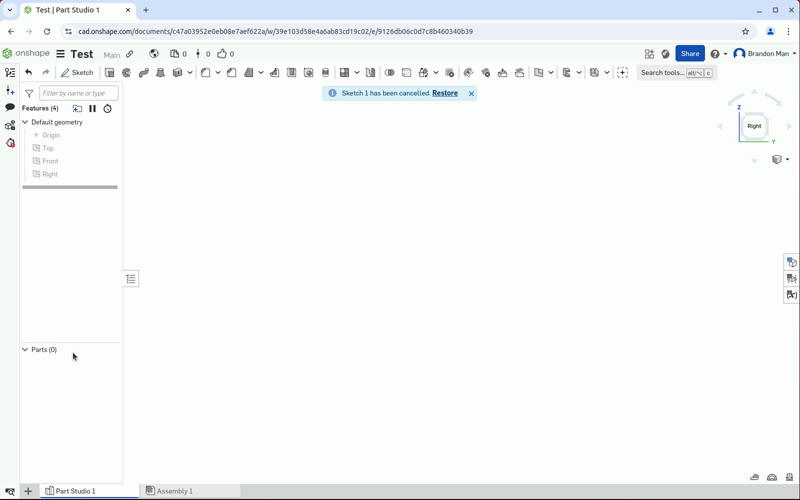
key(shift+y)
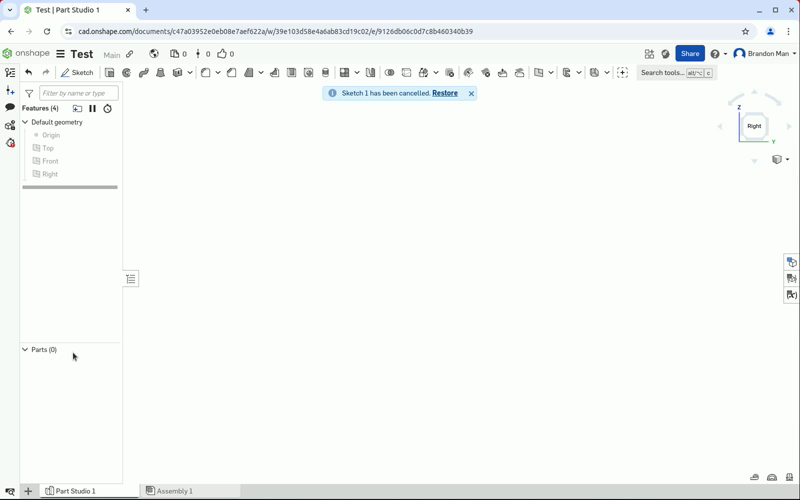
key(shift+s)
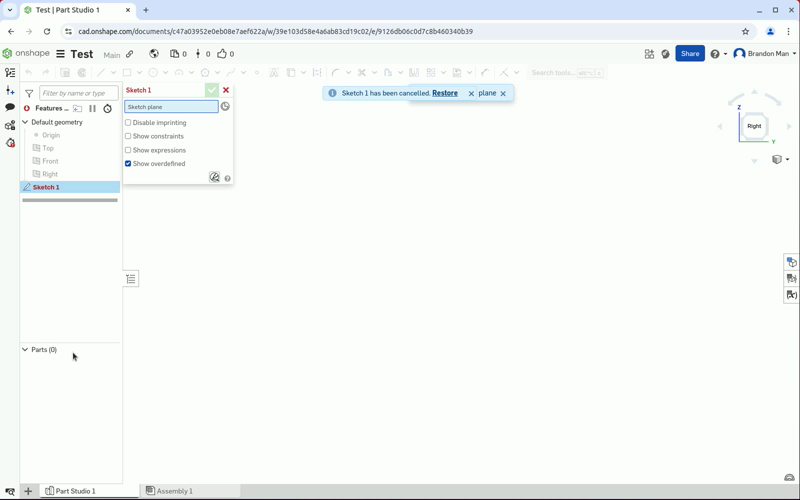
mouse_move(73, 176)
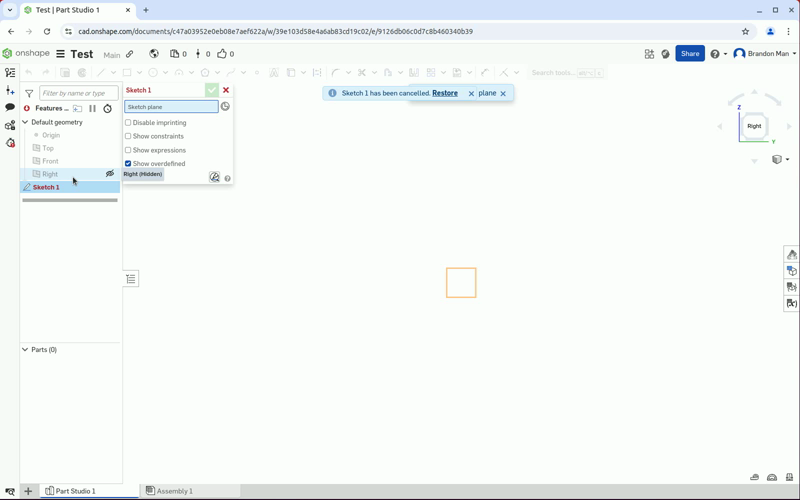
click(73, 176)
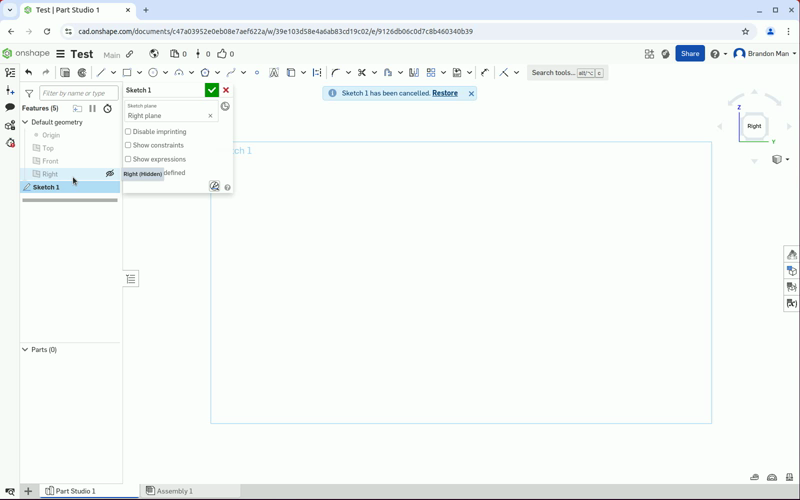
mouse_move(73, 352)
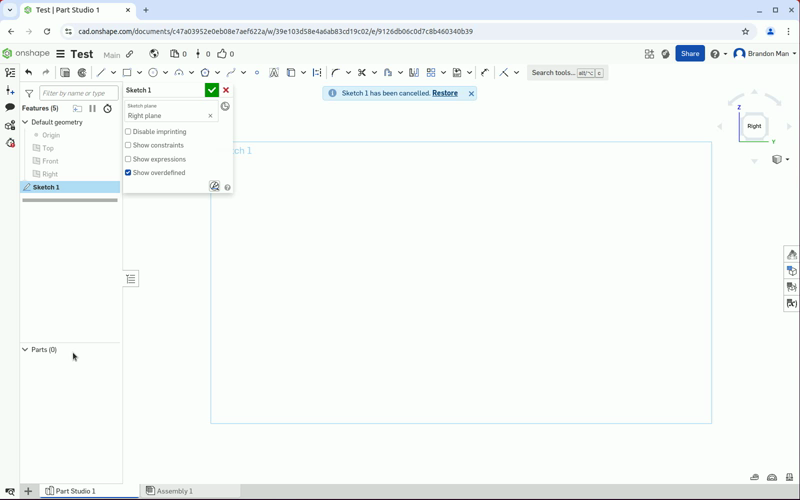
key(y)
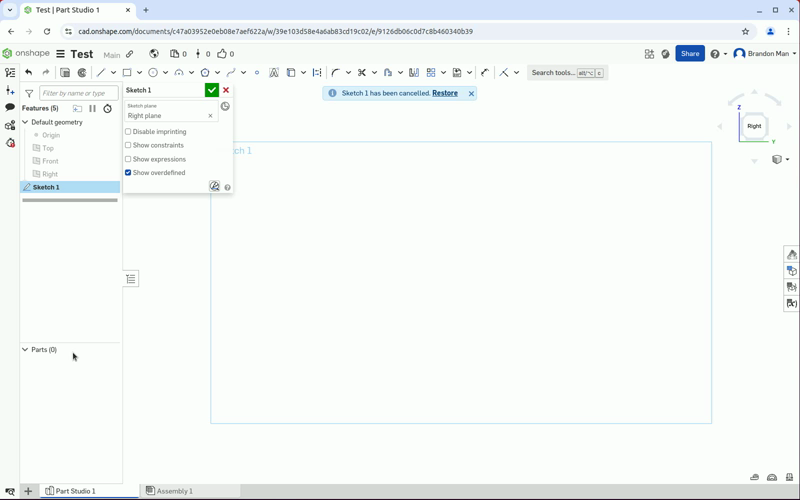
key(l)
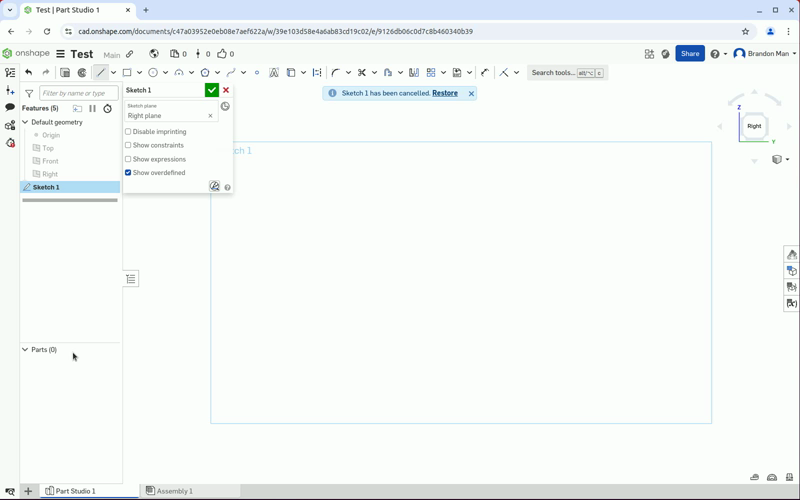
key_down(shift)
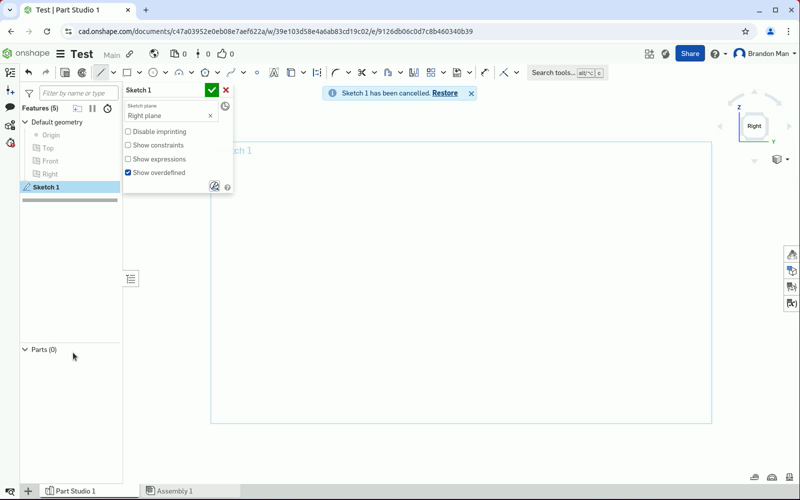
mouse_move(432, 395)
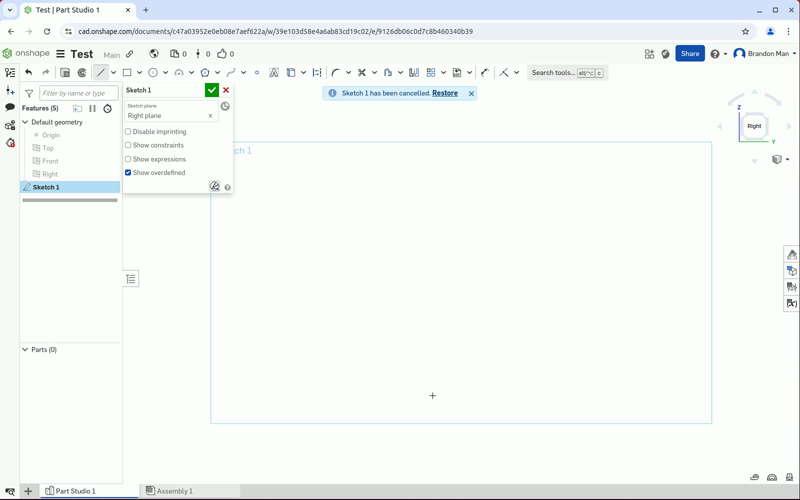
click(432, 395)
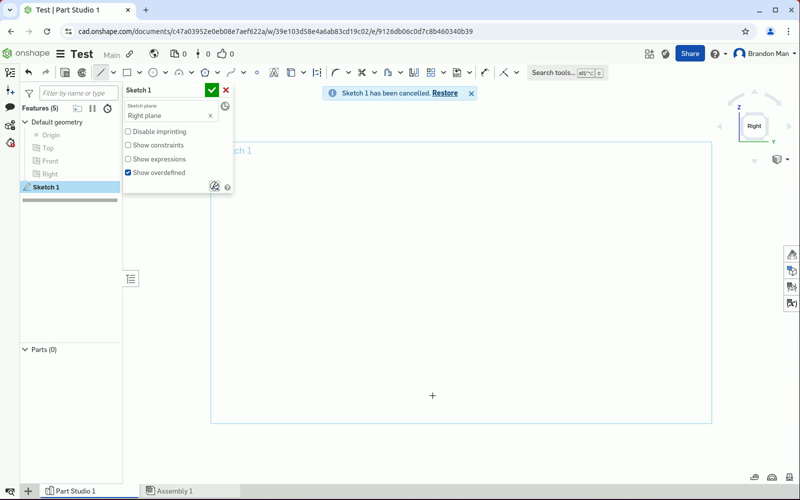
key_up(shift)
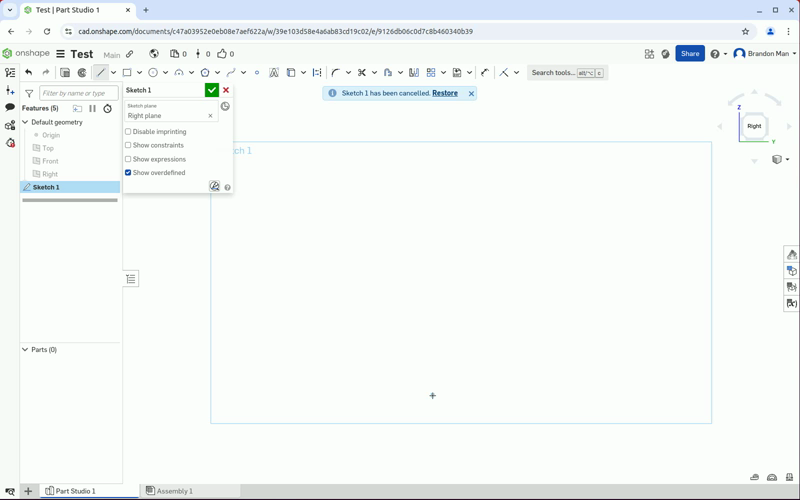
key_down(shift)
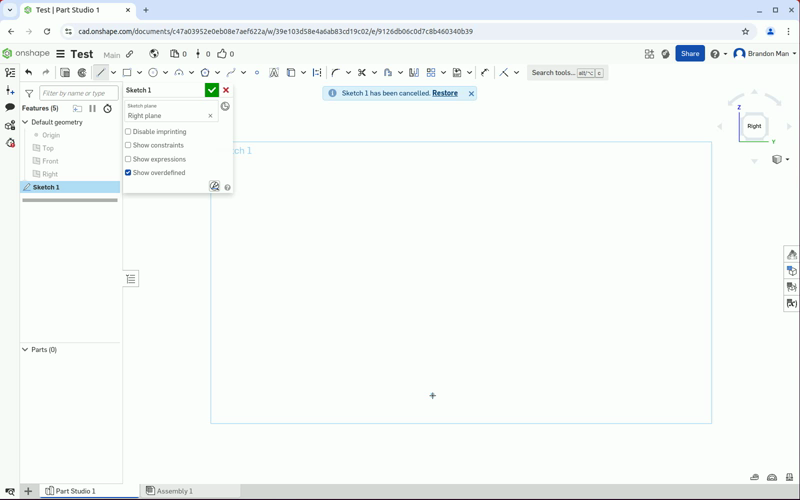
mouse_move(462, 395)
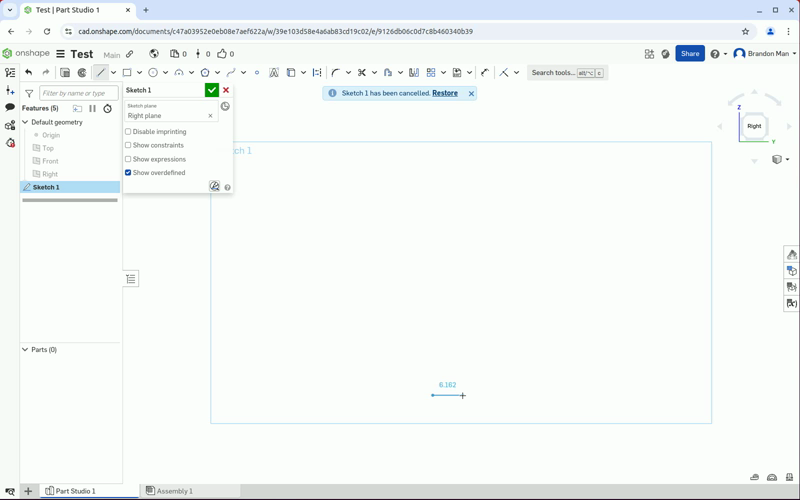
mouse_move(489, 395)
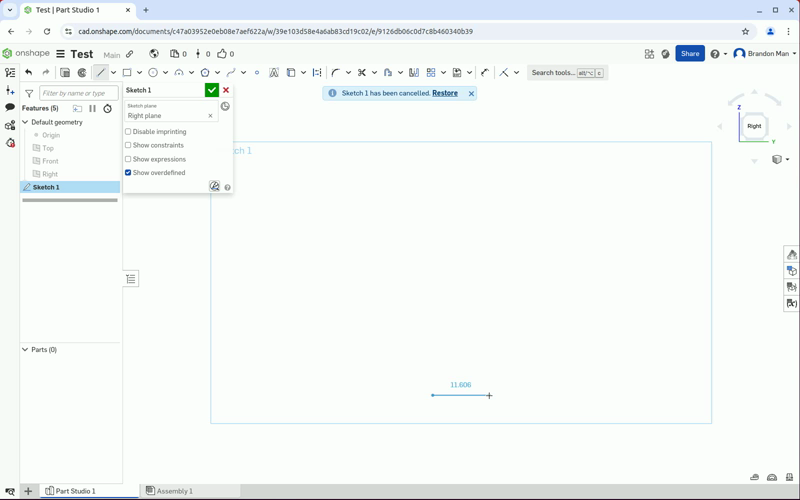
click(489, 395)
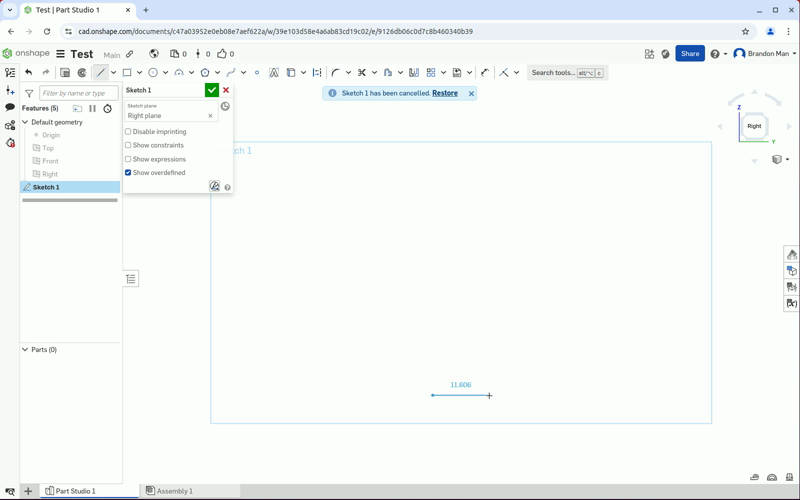
key_up(shift)
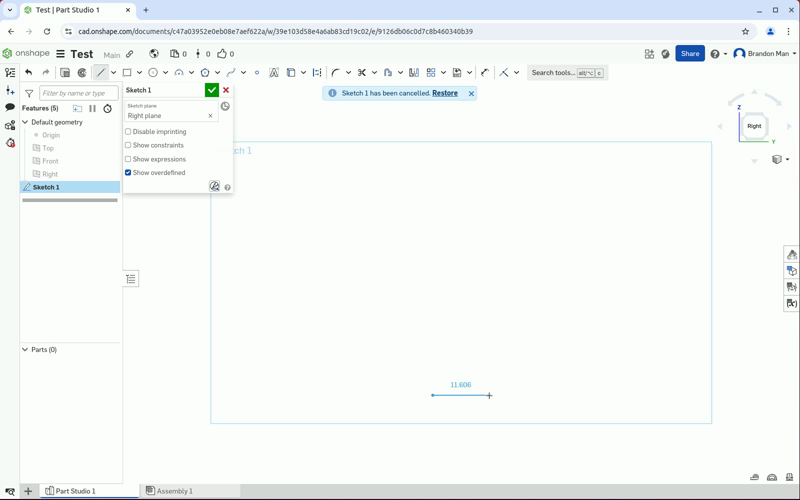
key_down(shift)
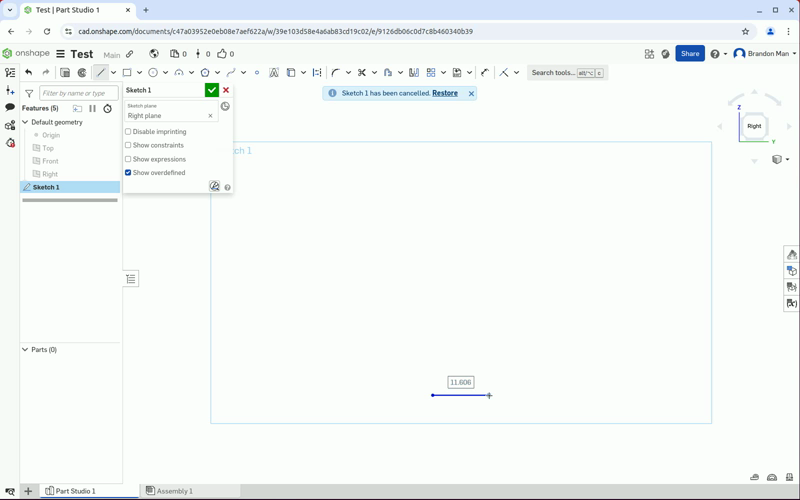
mouse_move(489, 282)
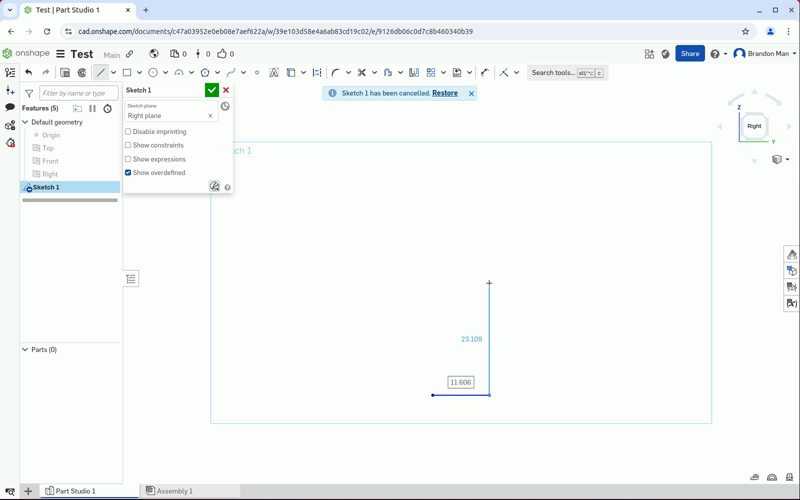
click(489, 282)
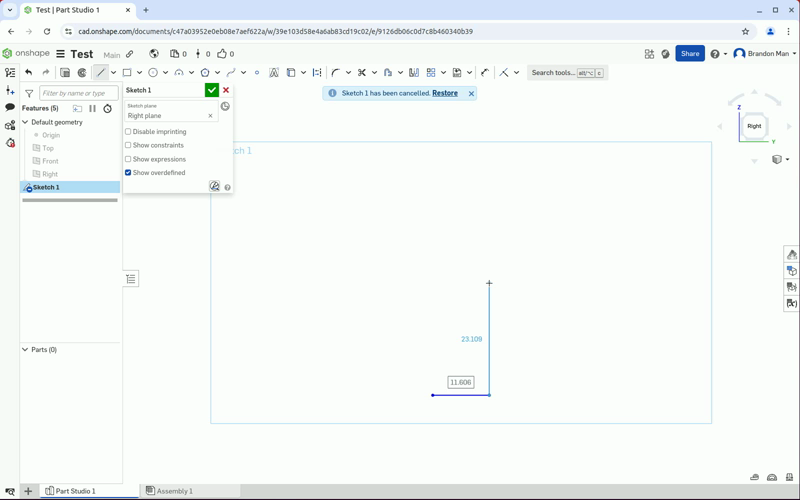
key_up(shift)
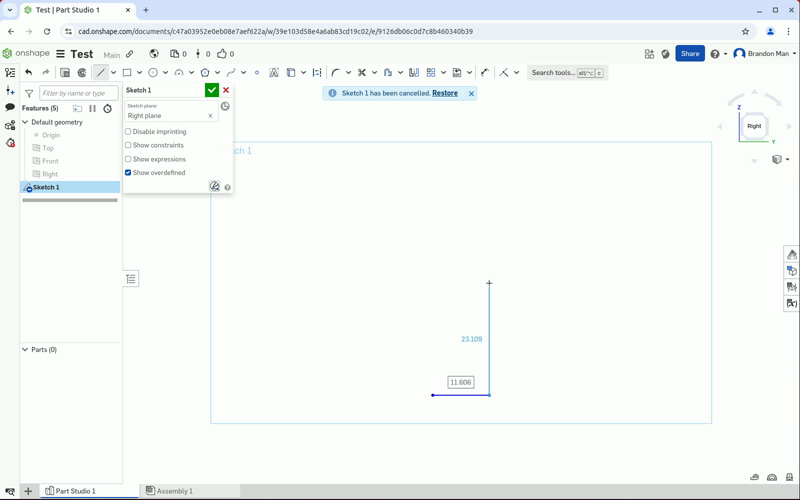
key_down(shift)
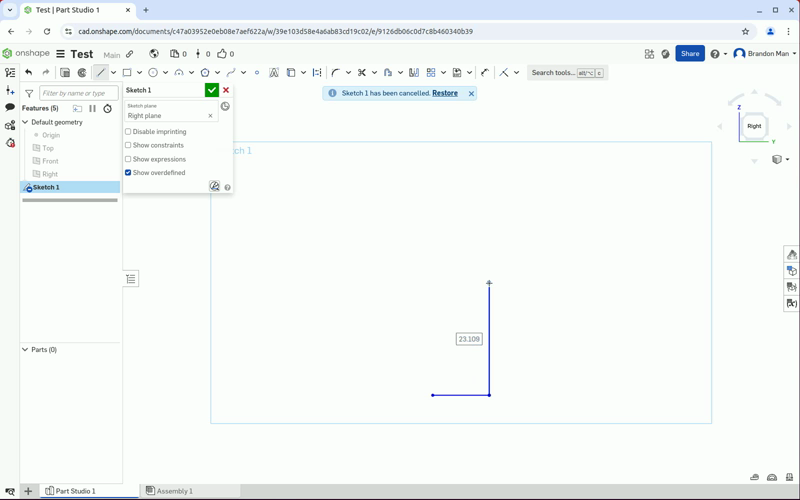
mouse_move(519, 282)
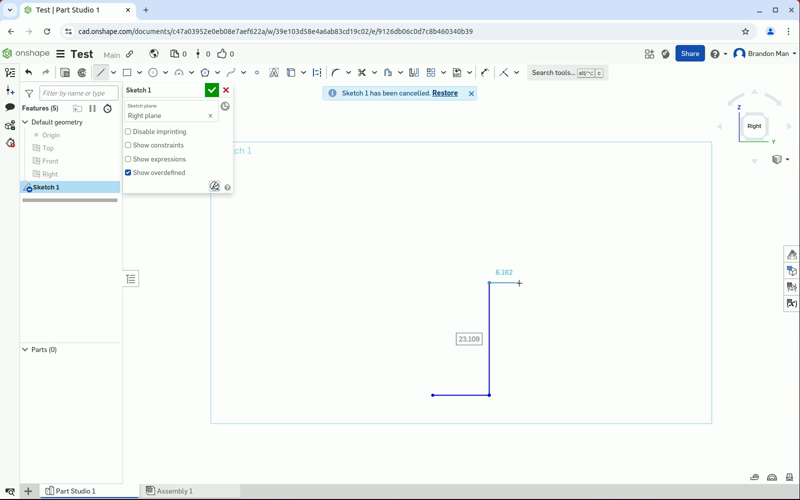
mouse_move(432, 282)
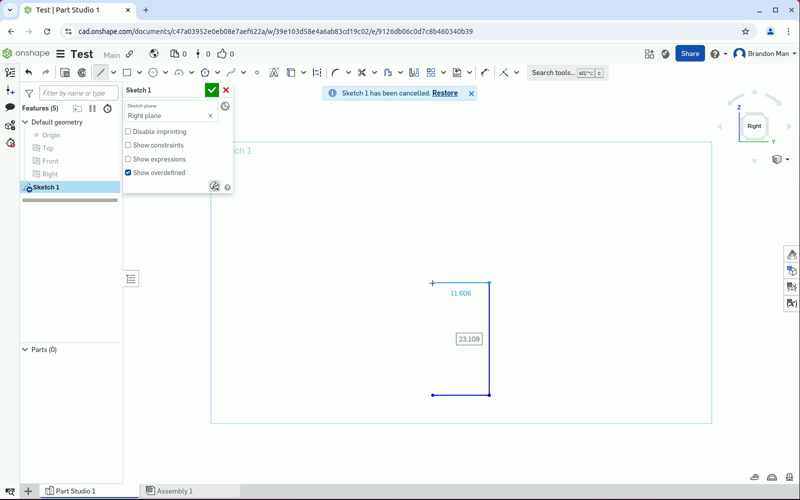
click(432, 282)
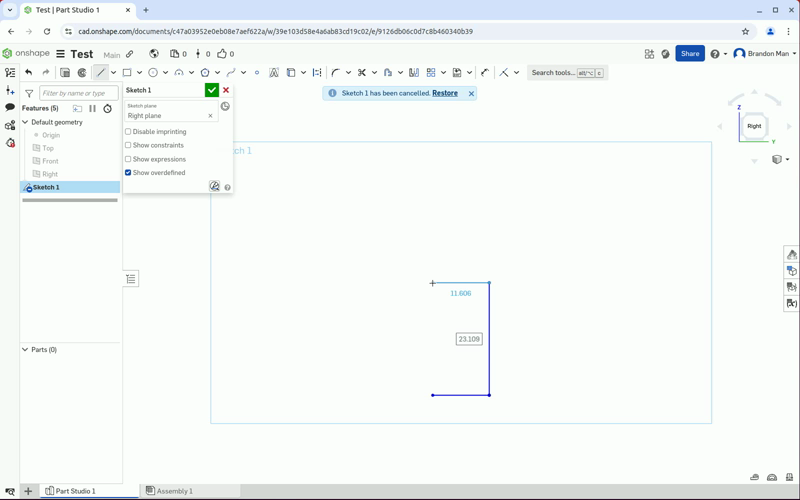
key_up(shift)
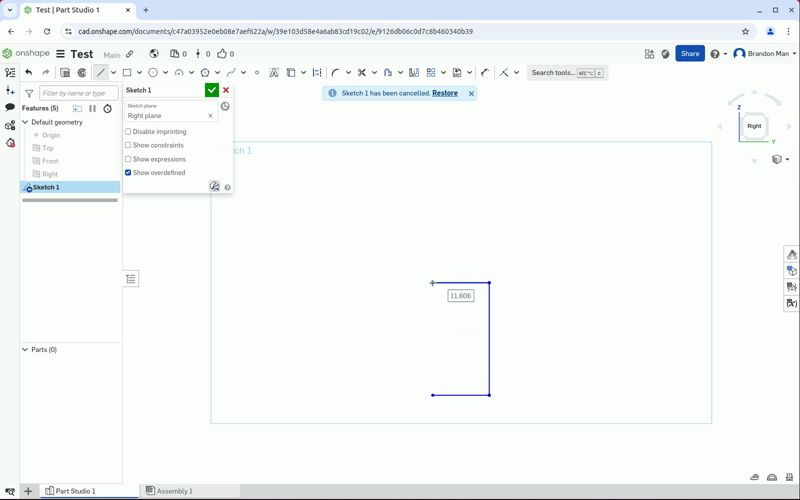
key_down(shift)
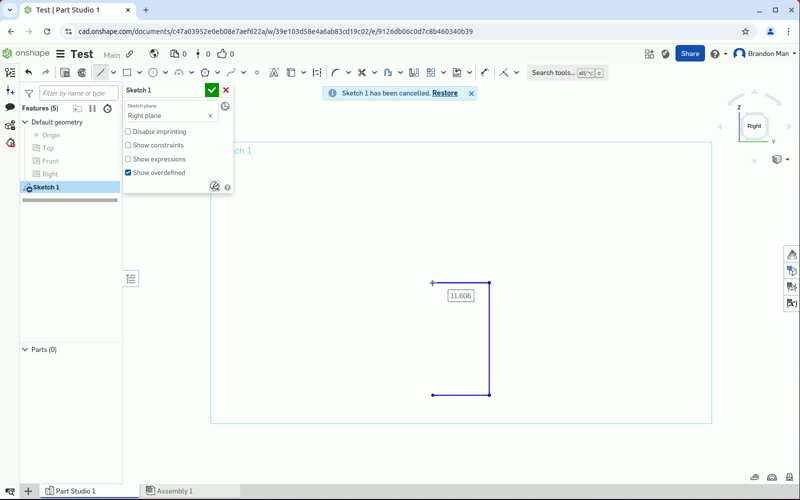
mouse_move(462, 282)
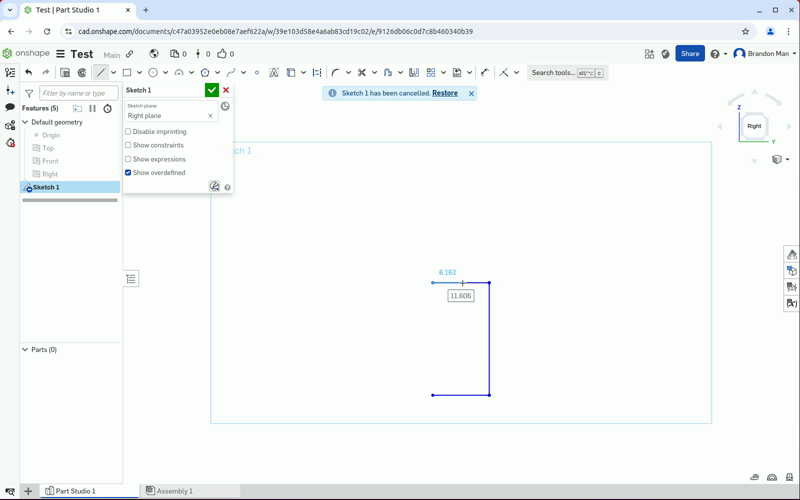
mouse_move(432, 325)
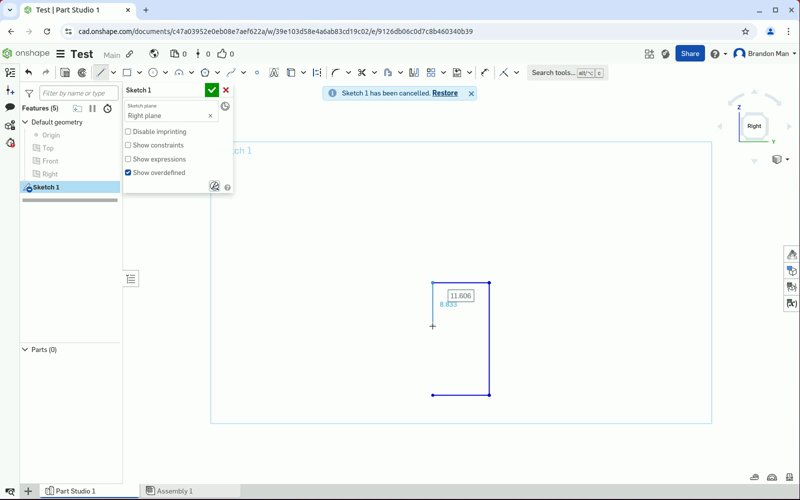
click(432, 325)
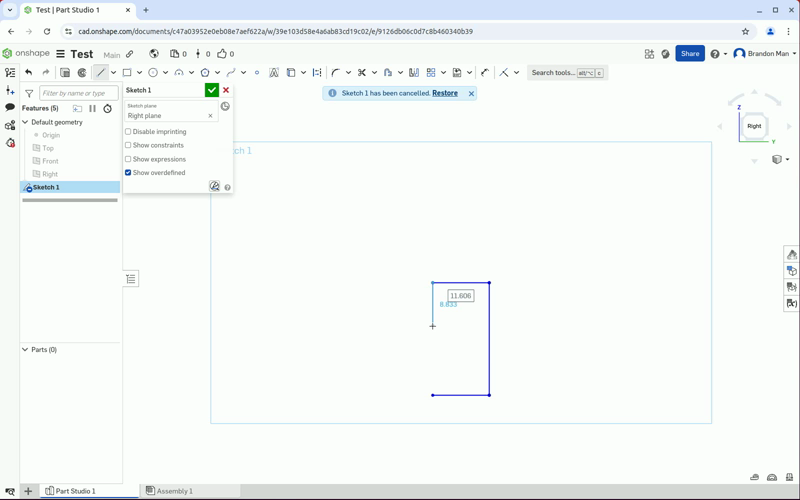
key_up(shift)
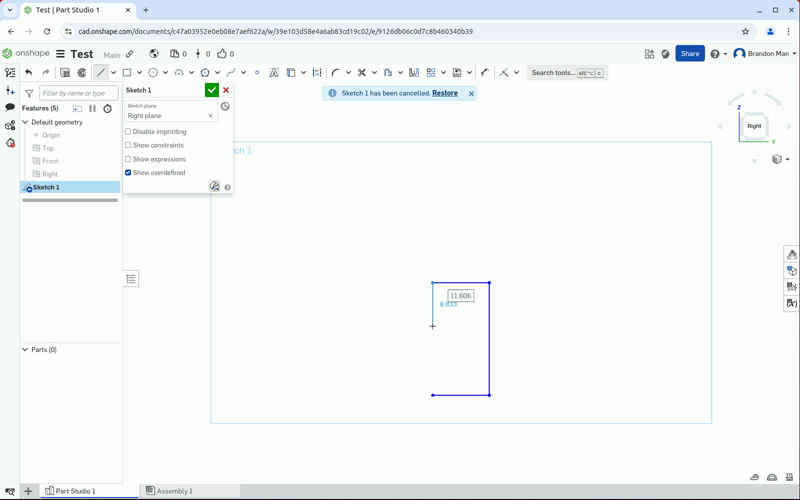
key_down(shift)
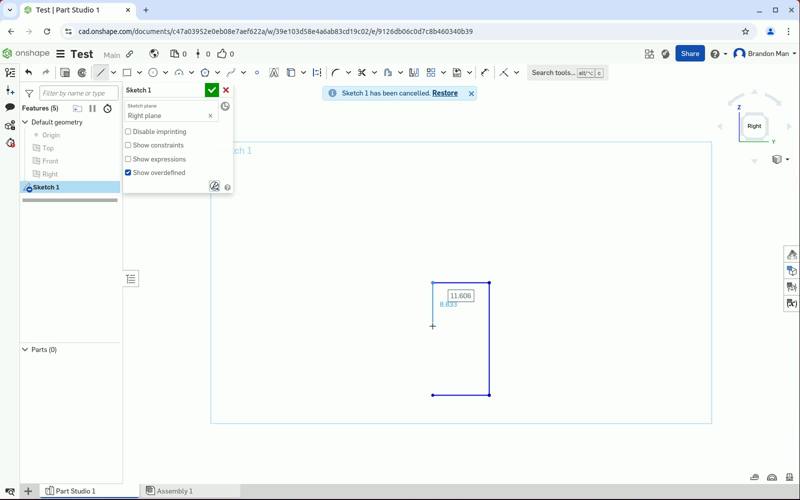
mouse_move(432, 395)
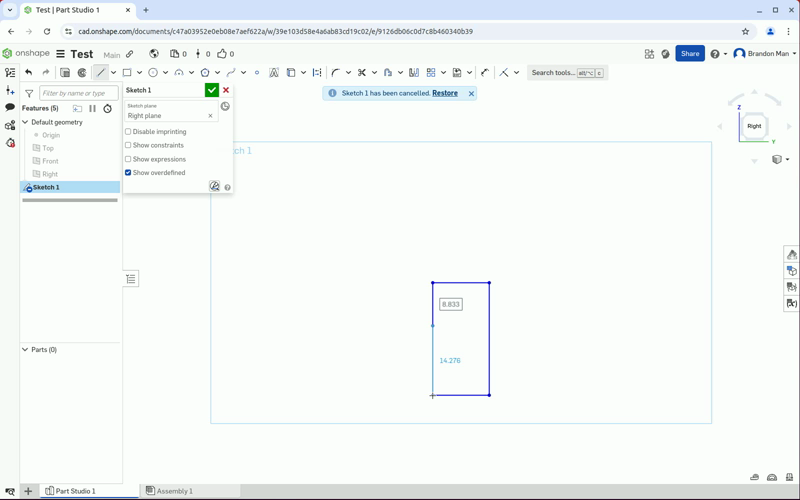
key_up(shift)
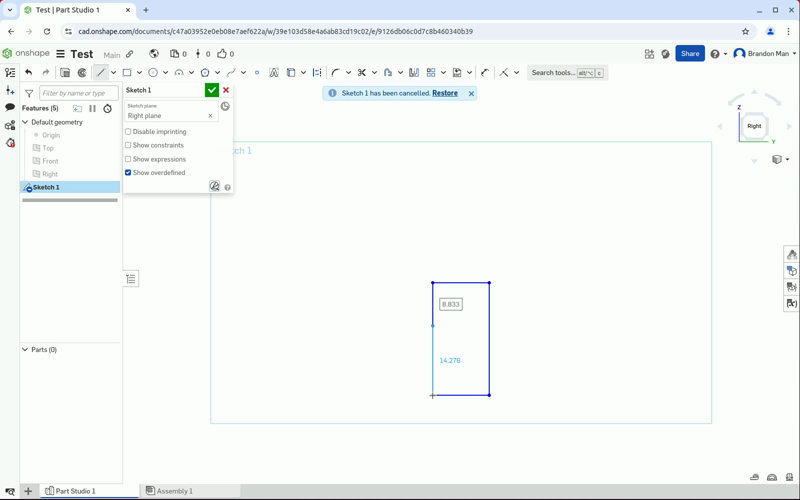
click(432, 395)
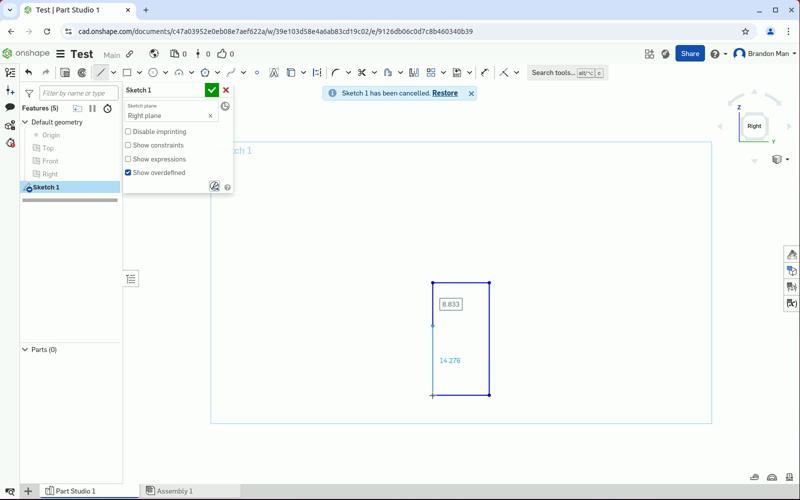
key(esc)
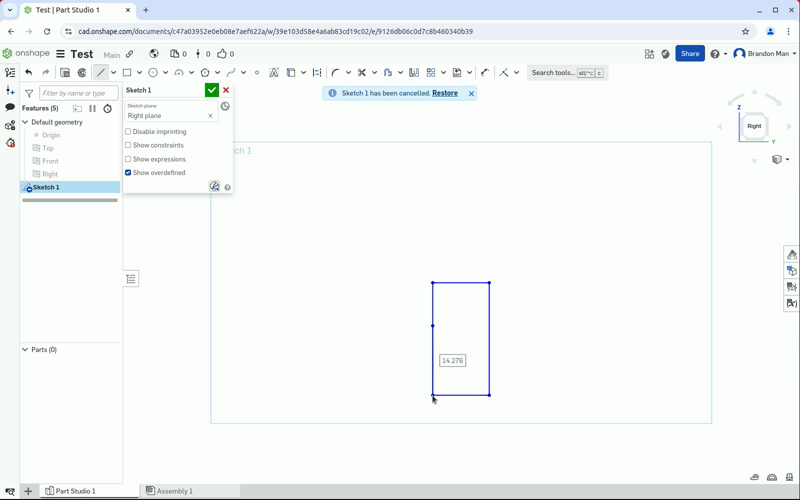
key(c)
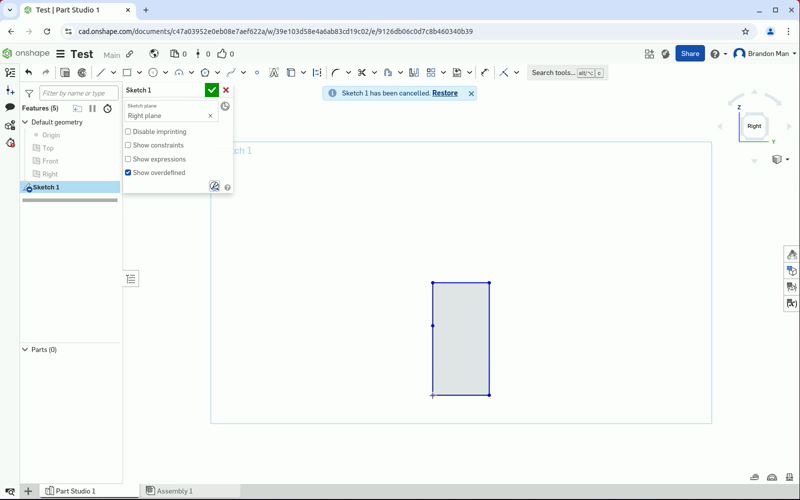
key_down(shift)
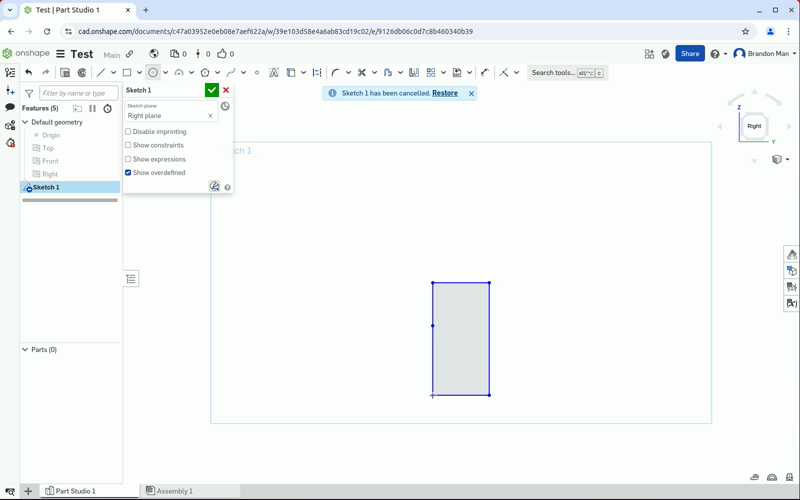
mouse_move(461, 366)
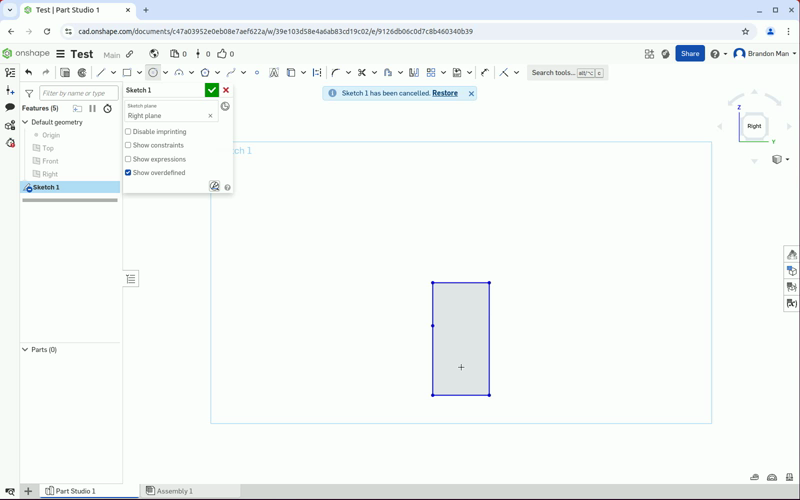
click(461, 366)
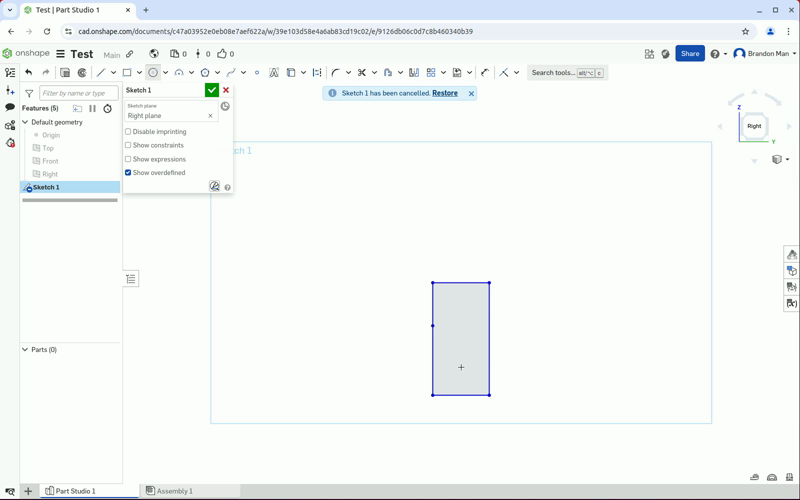
key_up(shift)
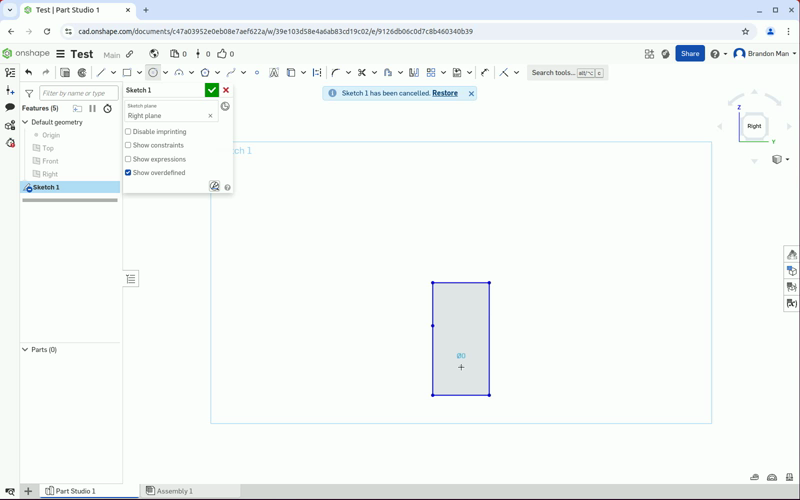
mouse_move(475, 366)
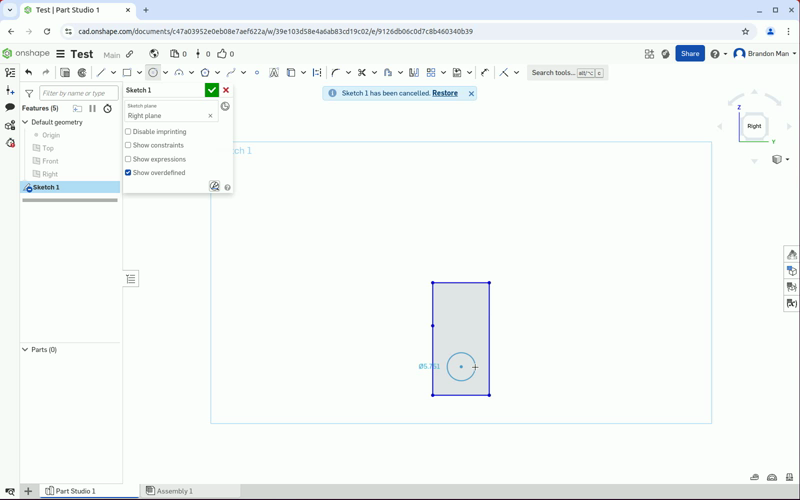
click(475, 366)
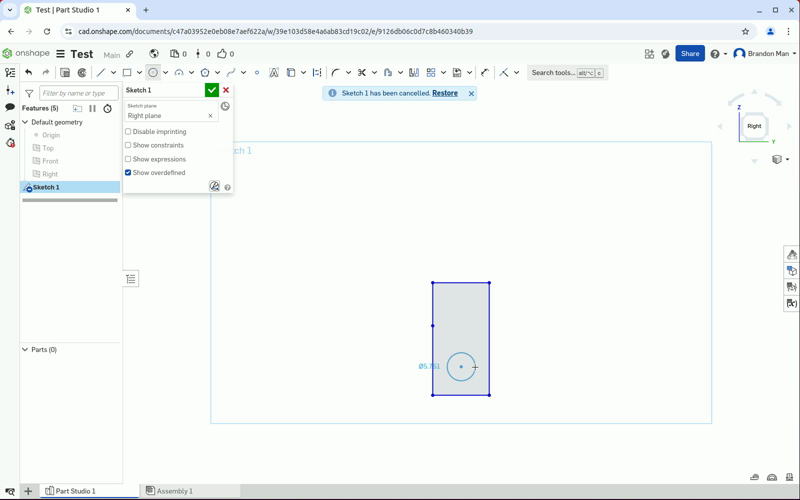
key(esc)
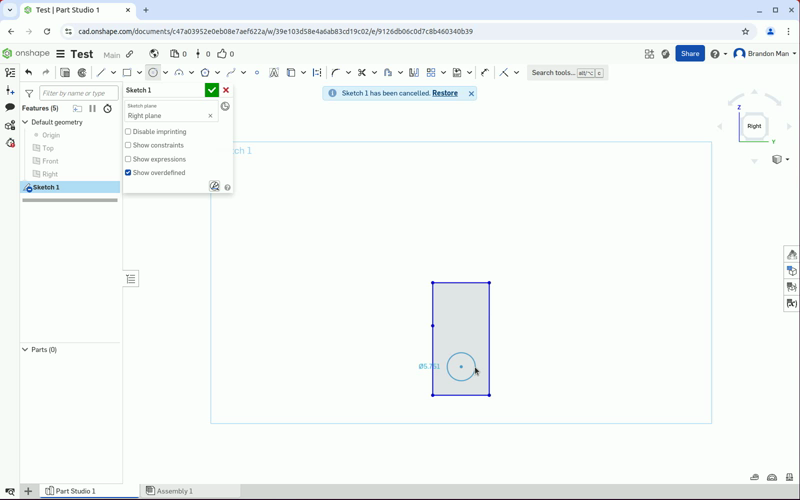
key(c)
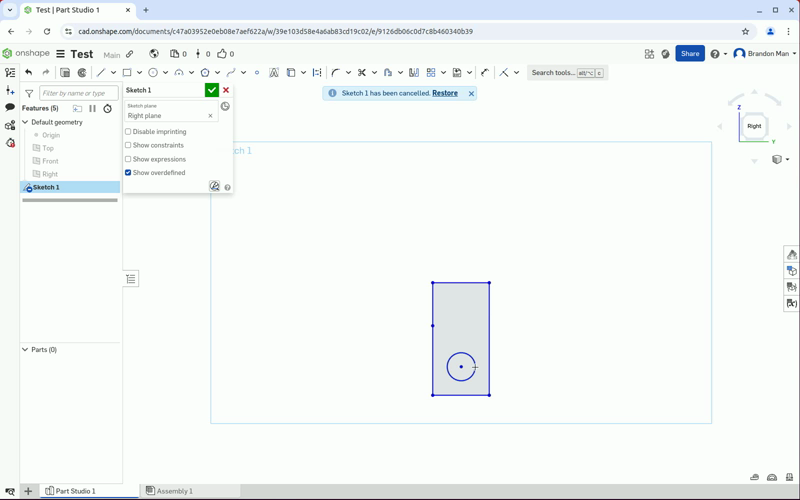
key_down(shift)
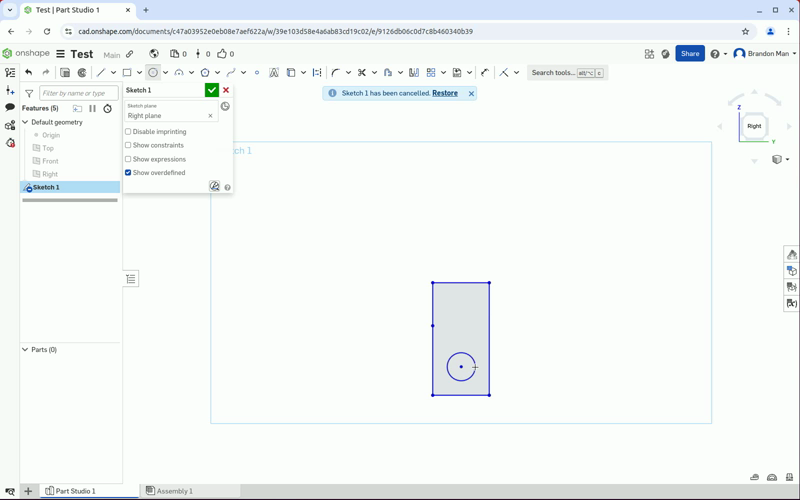
mouse_move(461, 311)
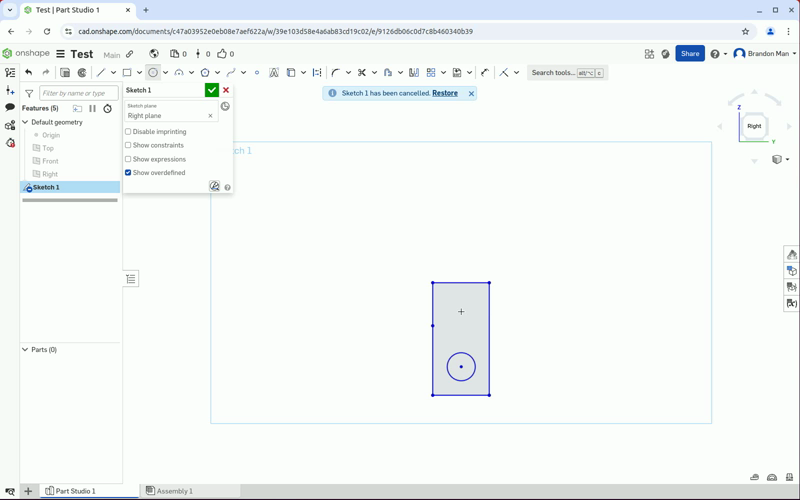
click(461, 311)
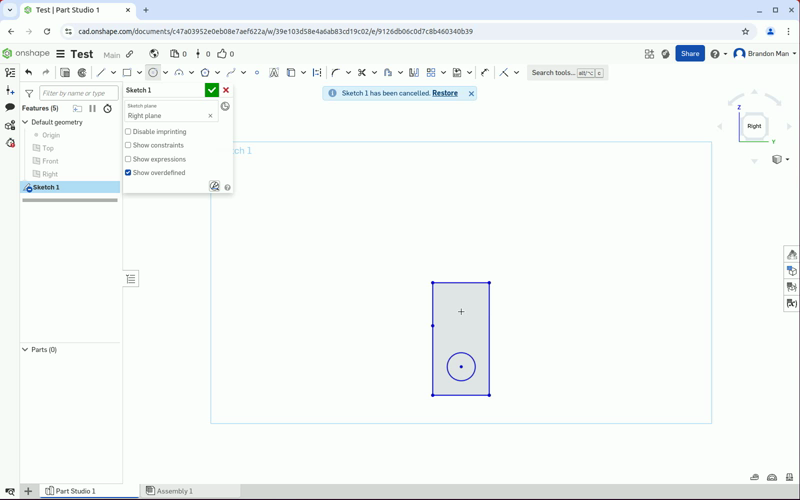
key_up(shift)
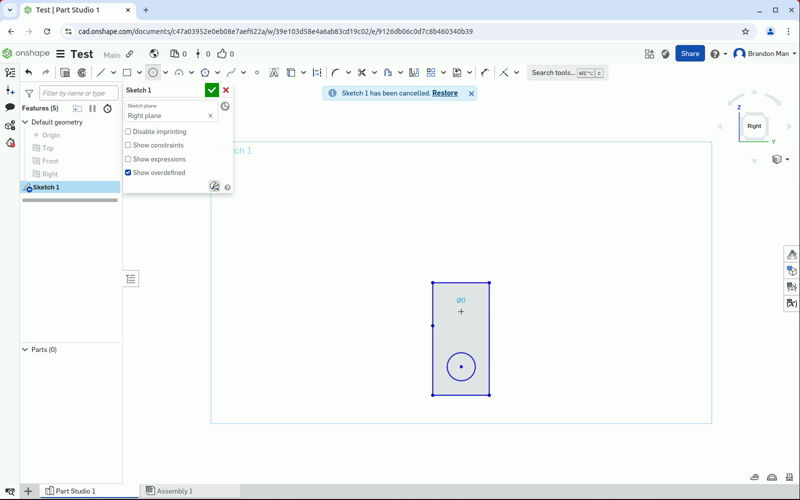
mouse_move(475, 311)
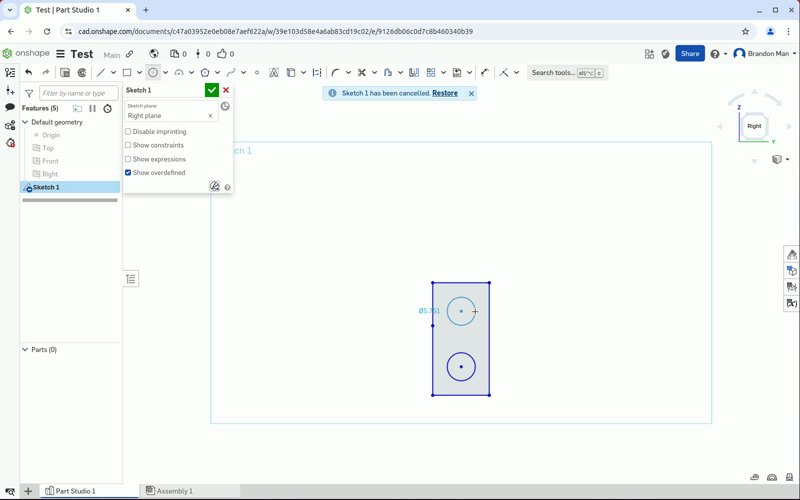
click(475, 311)
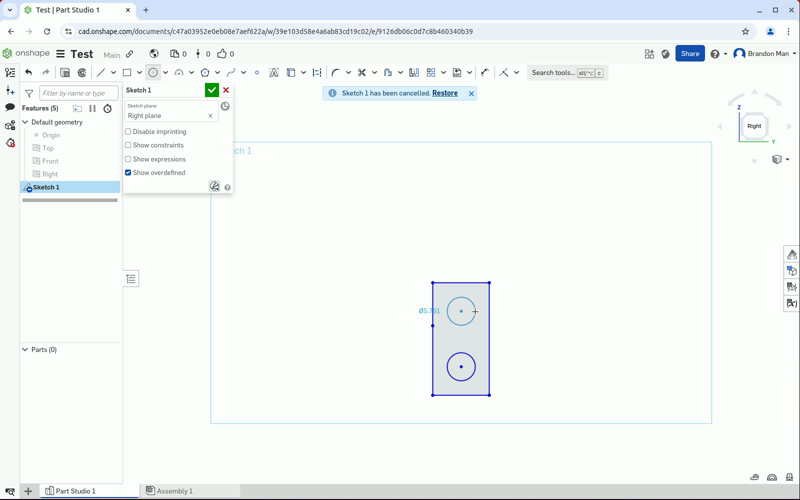
key(esc)
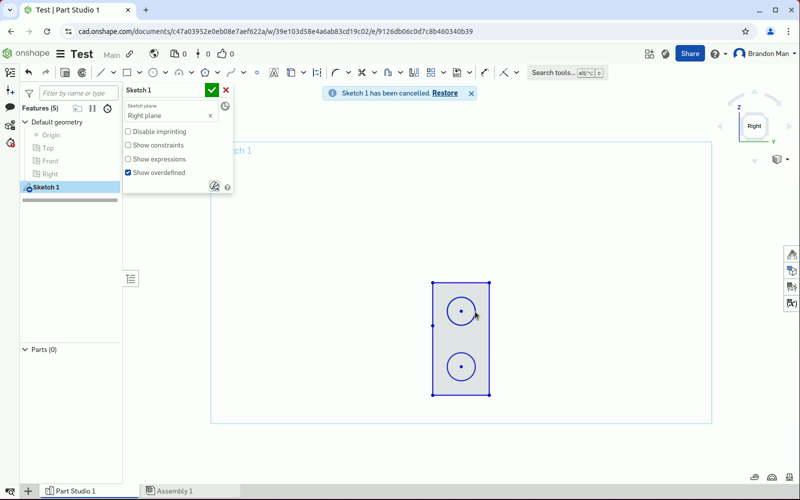
mouse_move(484, 388)
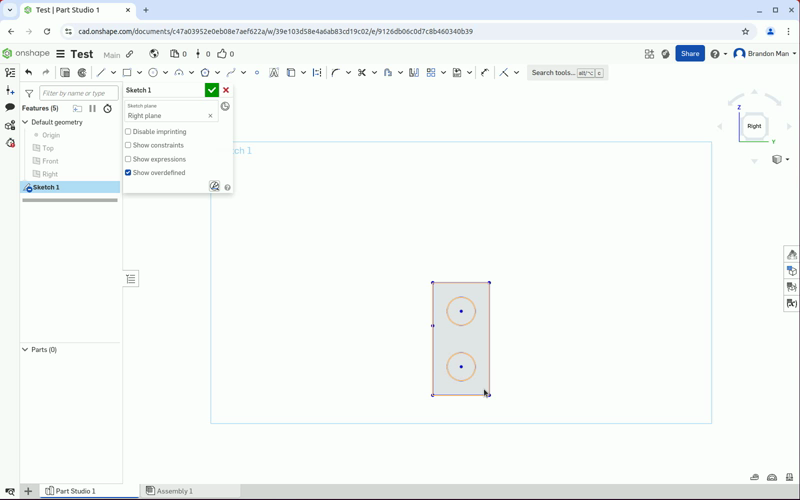
click(484, 388)
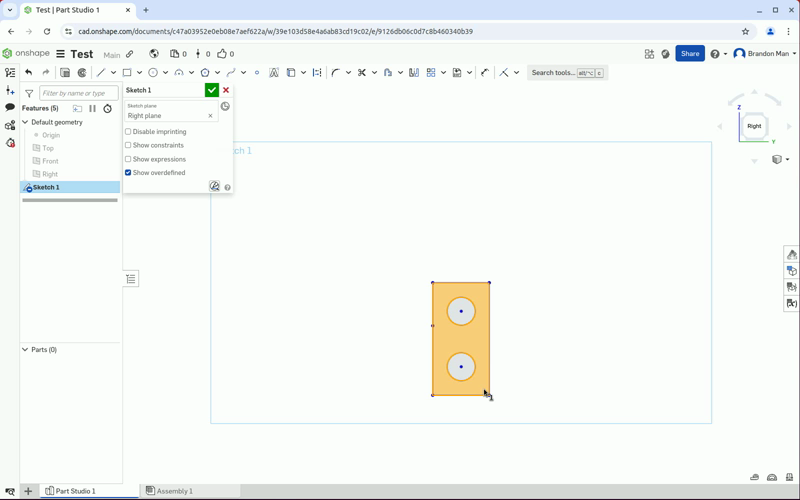
mouse_move(73, 352)
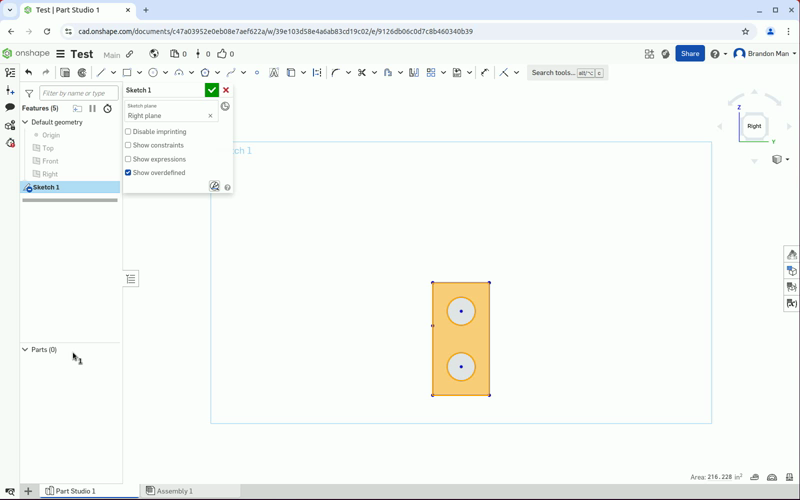
key(shift+y)
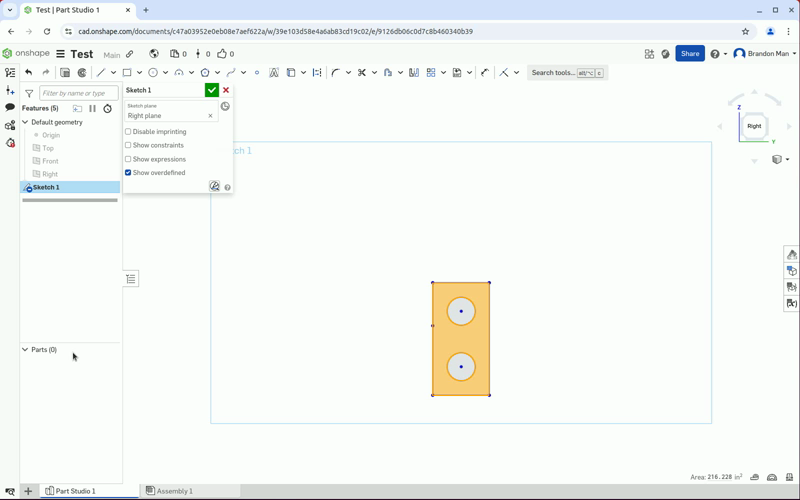
key(shift+e)
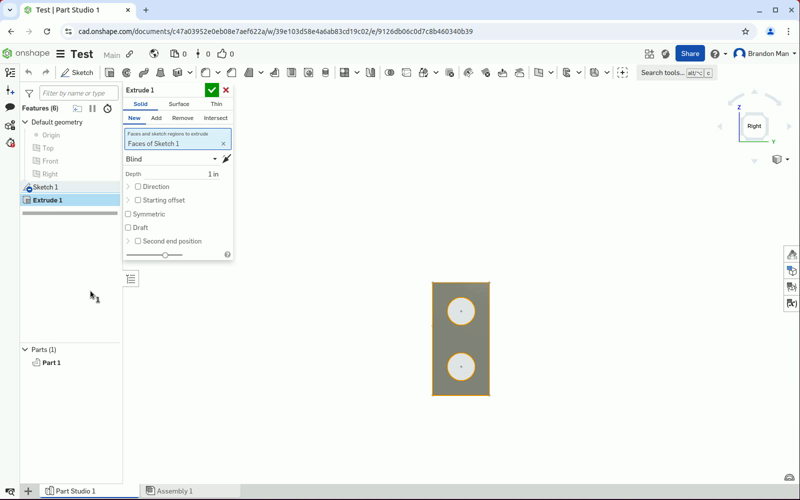
mouse_move(143, 106)
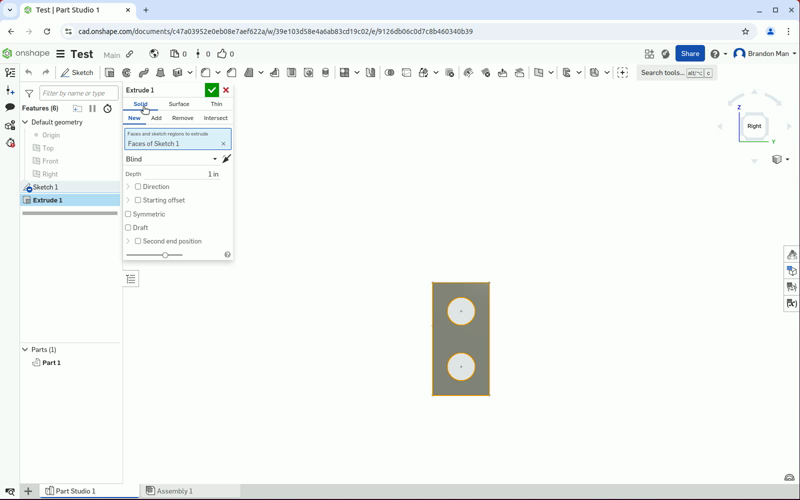
click(143, 106)
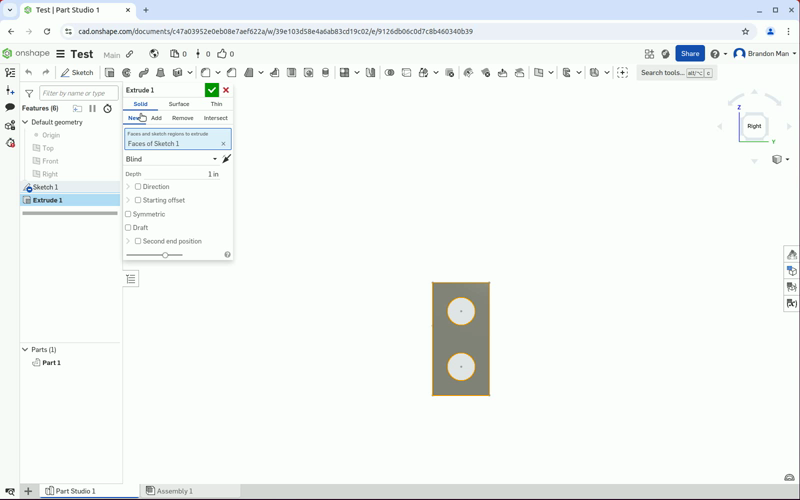
mouse_move(137, 120)
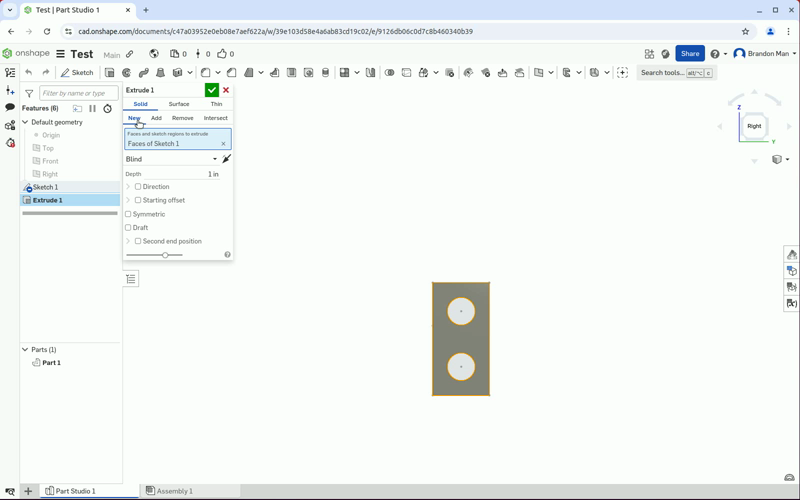
click(137, 120)
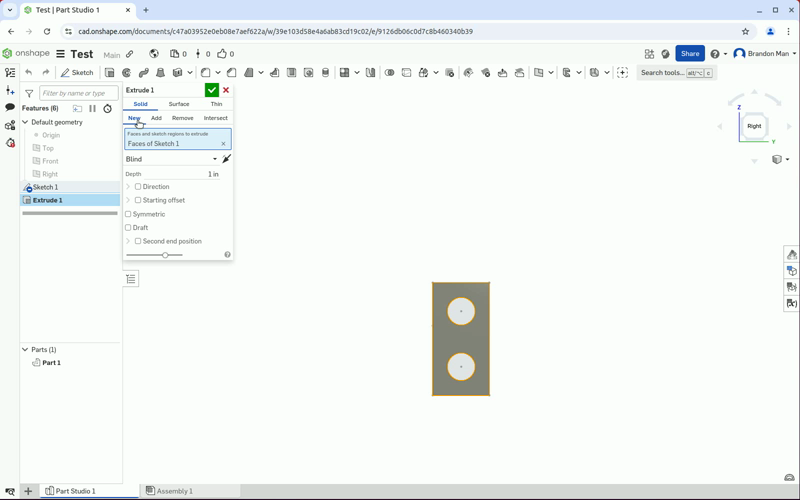
key(tab, 4)
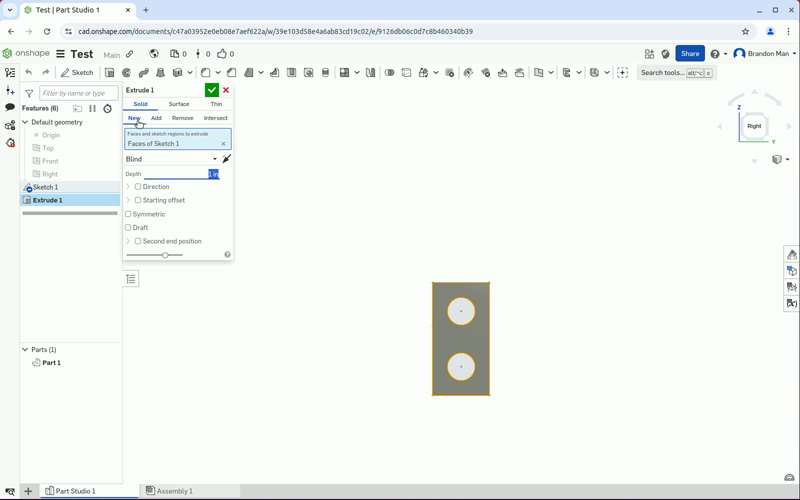
text(8.666)
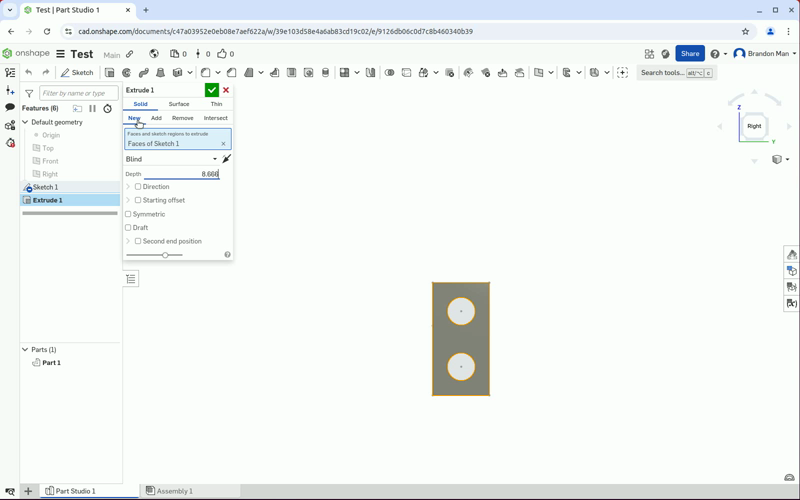
key(enter)
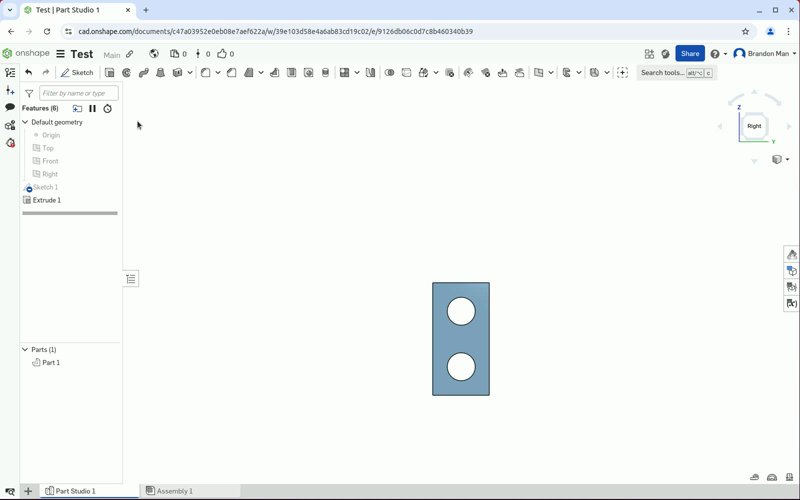
key(shift+h)
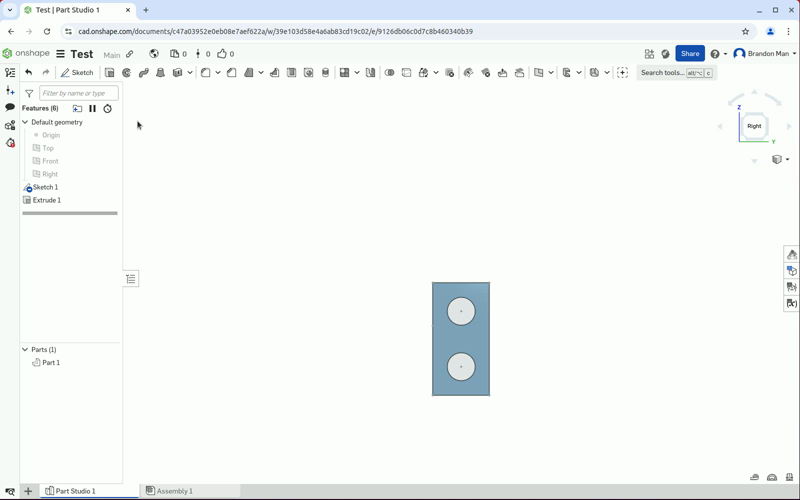
key(shift+h)
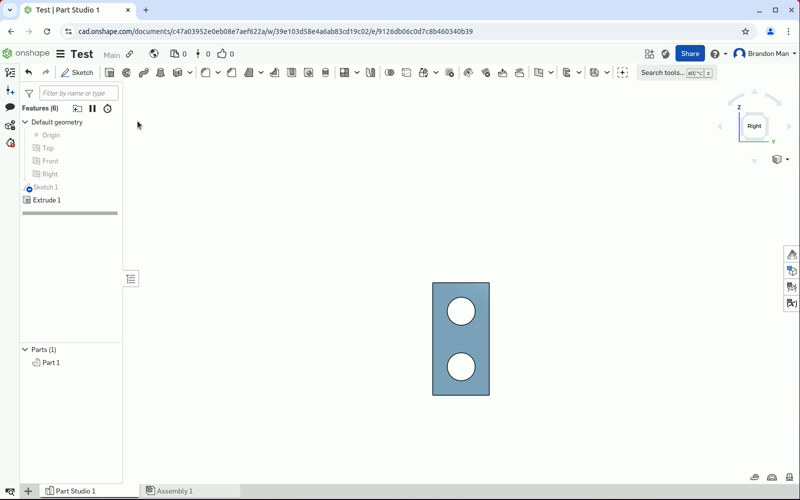
mouse_move(73, 189)
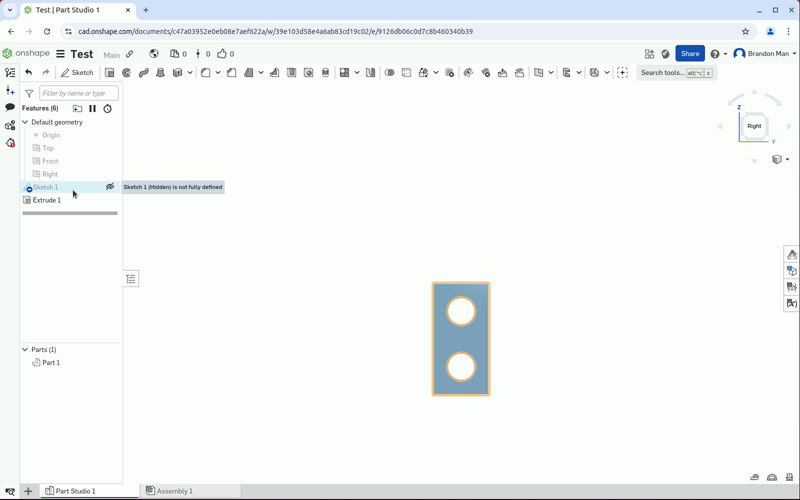
click(73, 189)
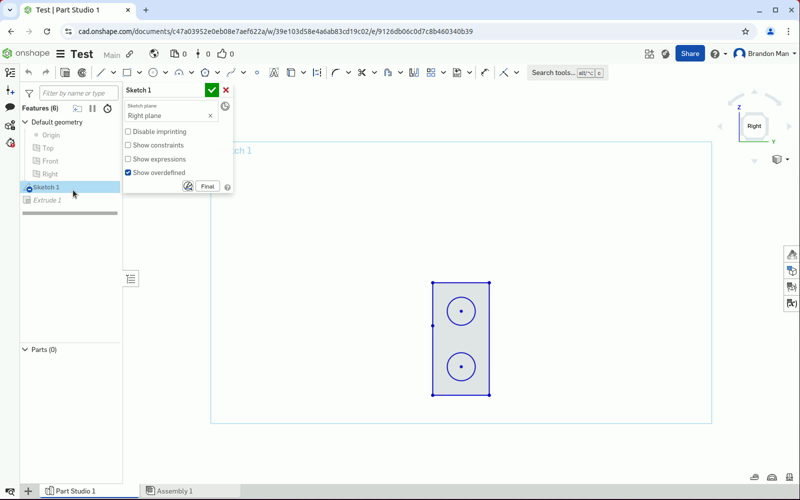
mouse_move(229, 92)
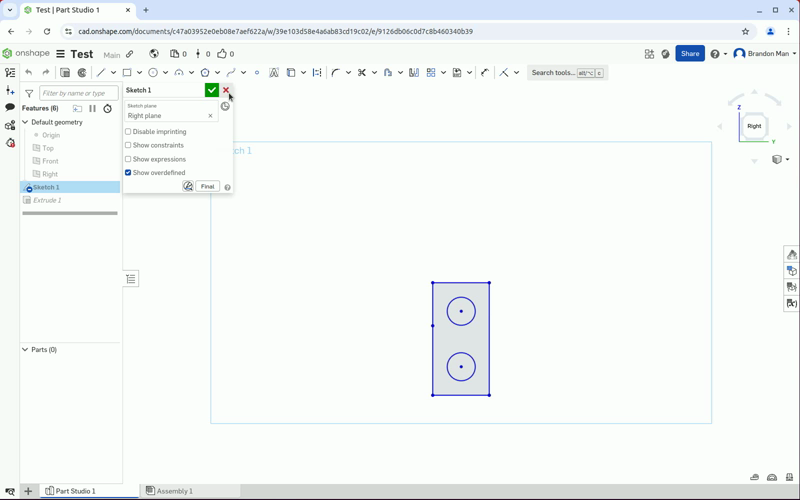
click(229, 92)
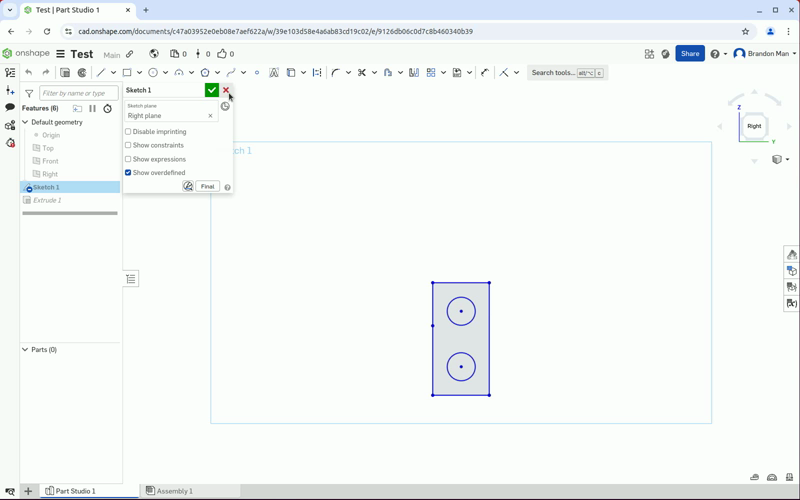
key(shift+s)
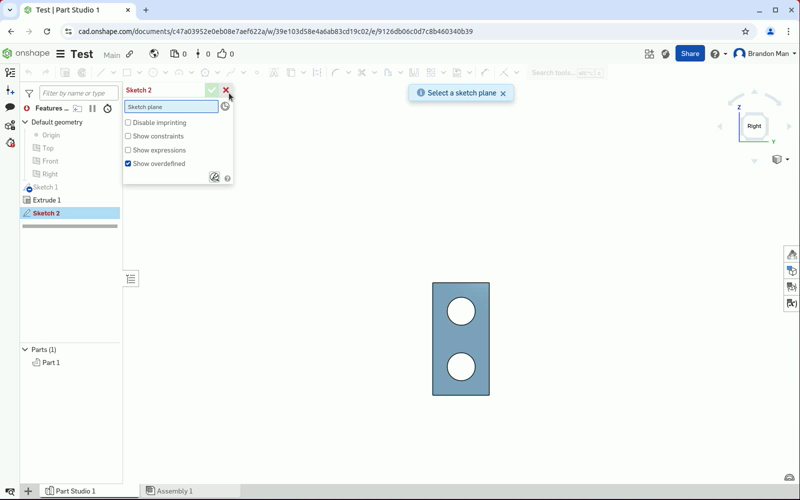
mouse_move(73, 176)
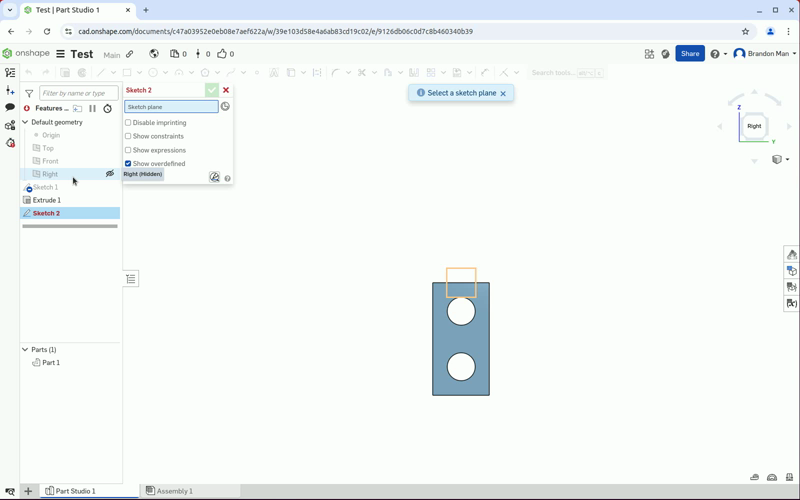
click(73, 176)
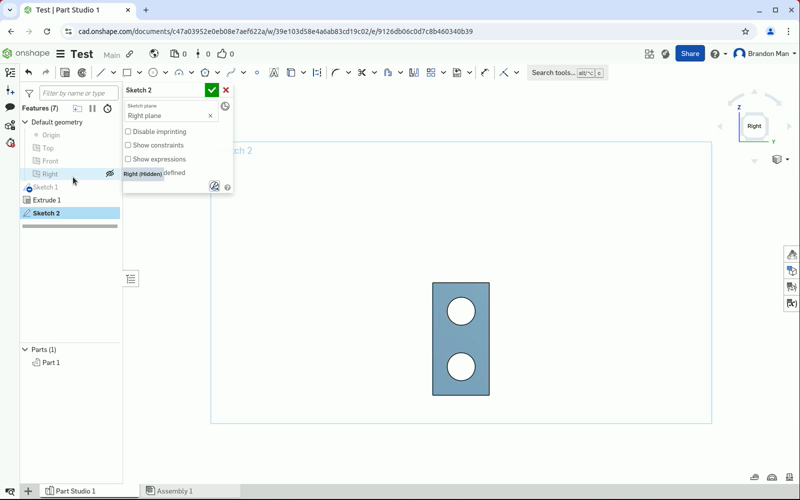
mouse_move(73, 352)
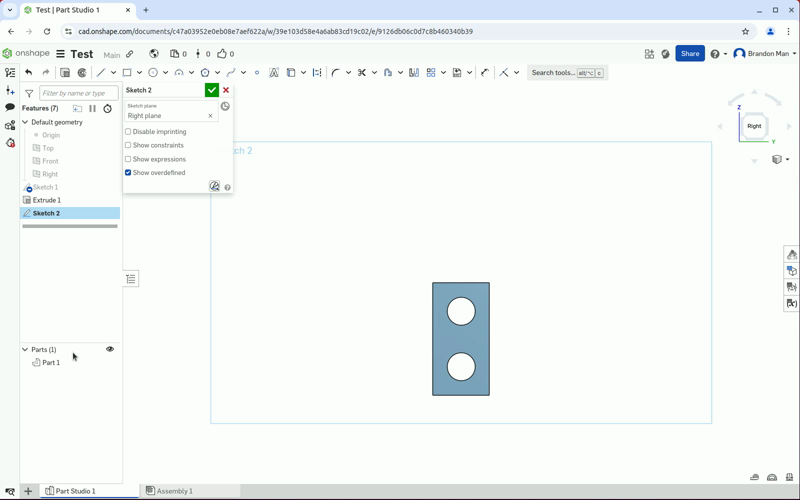
key(y)
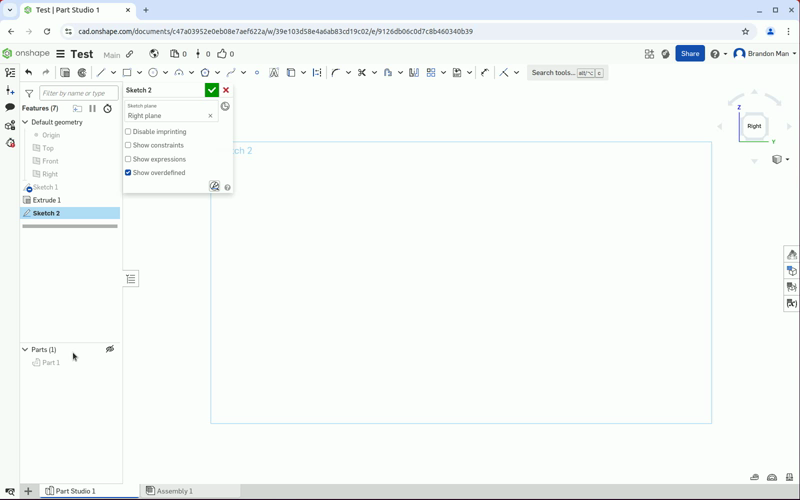
key(l)
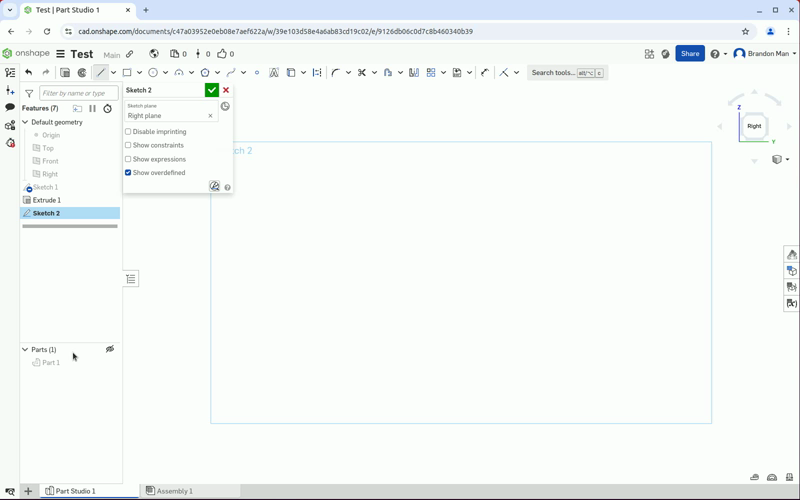
key_down(shift)
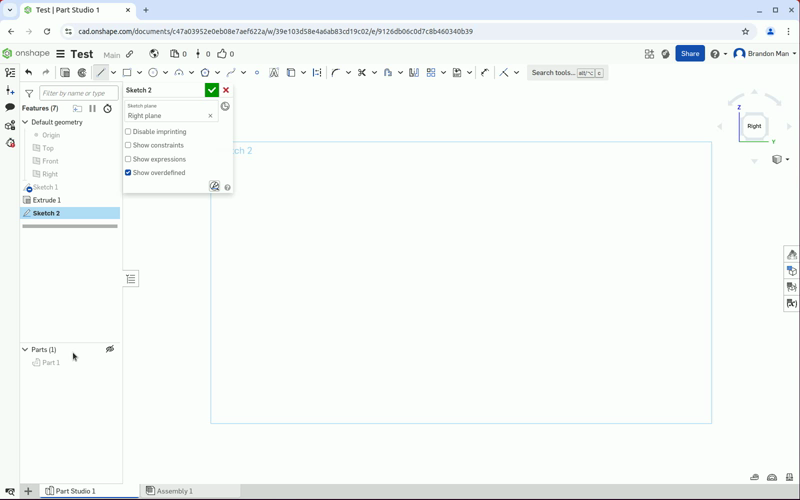
mouse_move(404, 395)
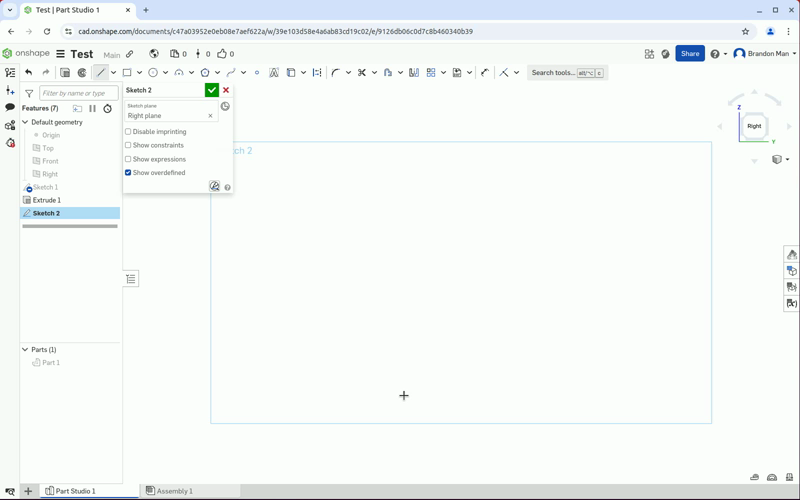
click(404, 395)
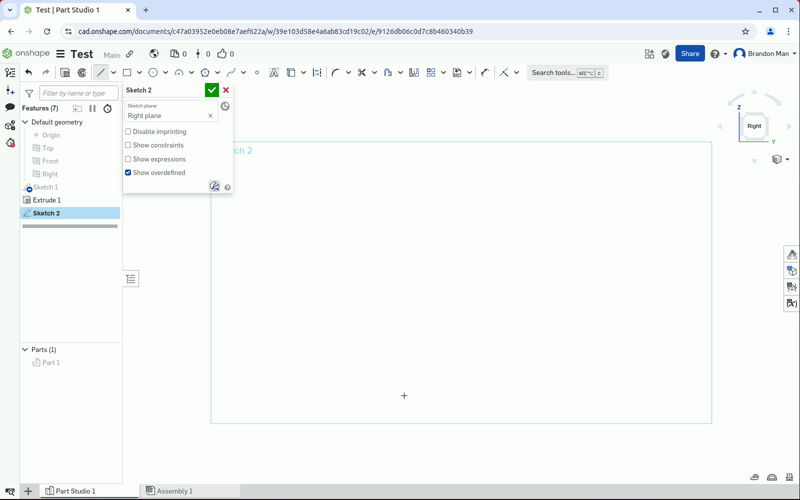
key_up(shift)
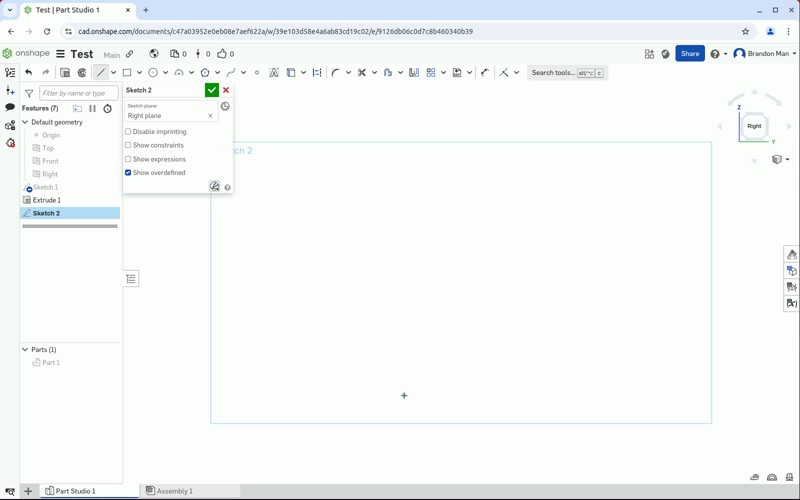
key_down(shift)
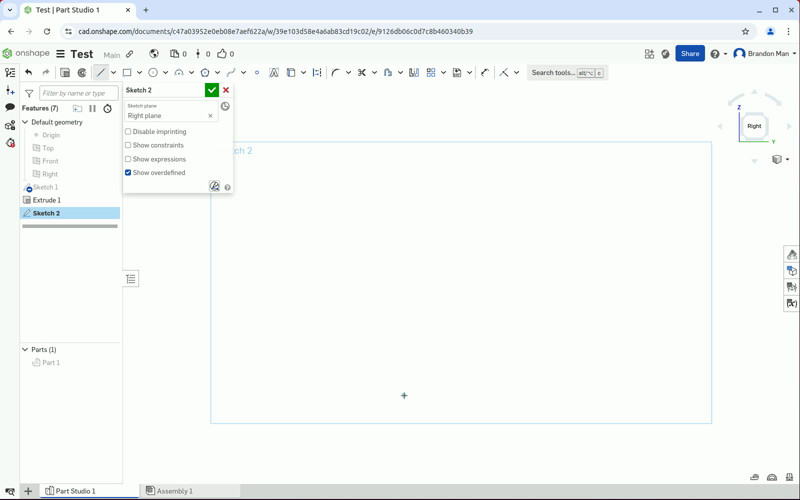
mouse_move(434, 395)
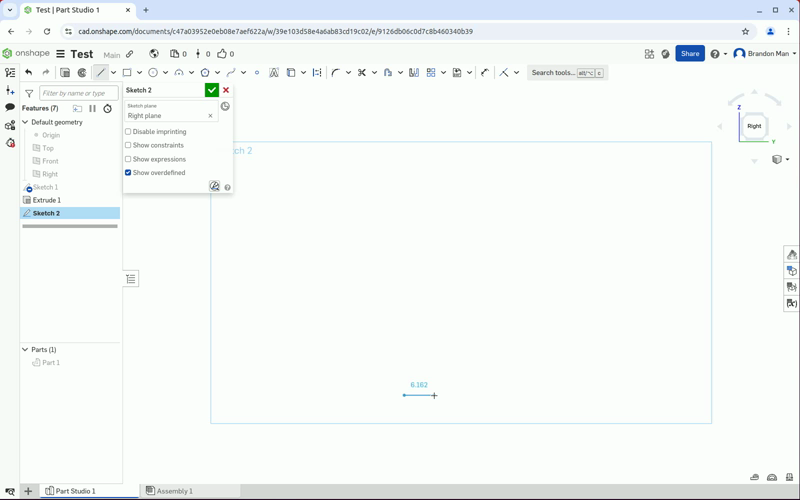
mouse_move(432, 395)
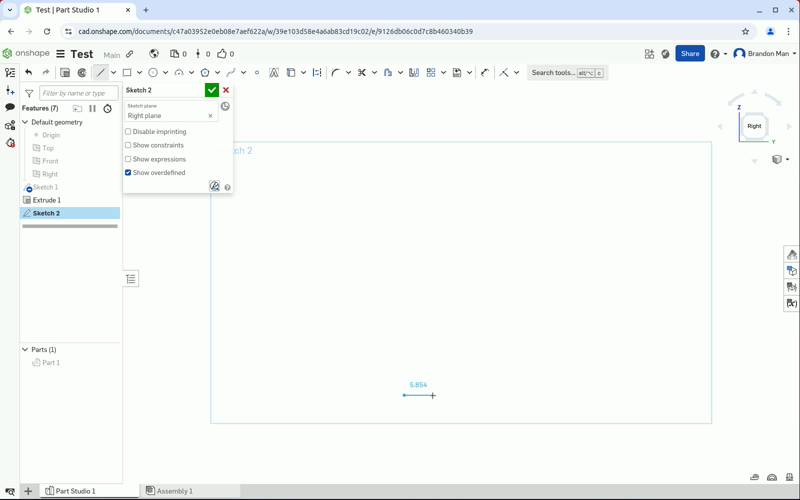
click(432, 395)
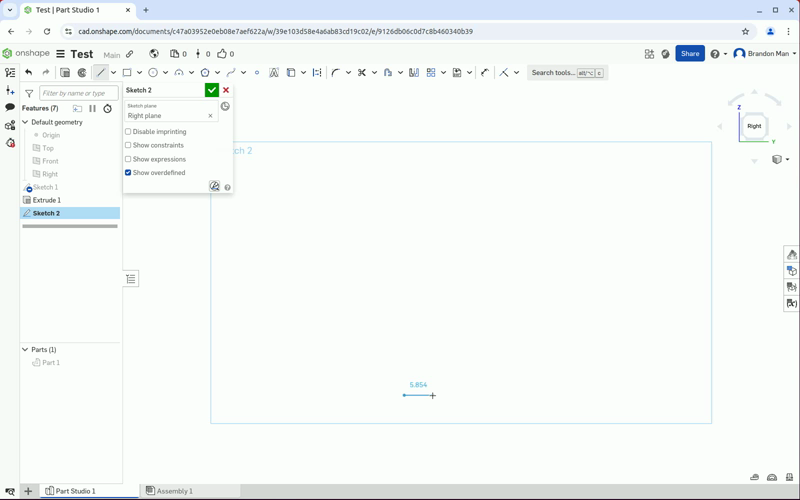
key_up(shift)
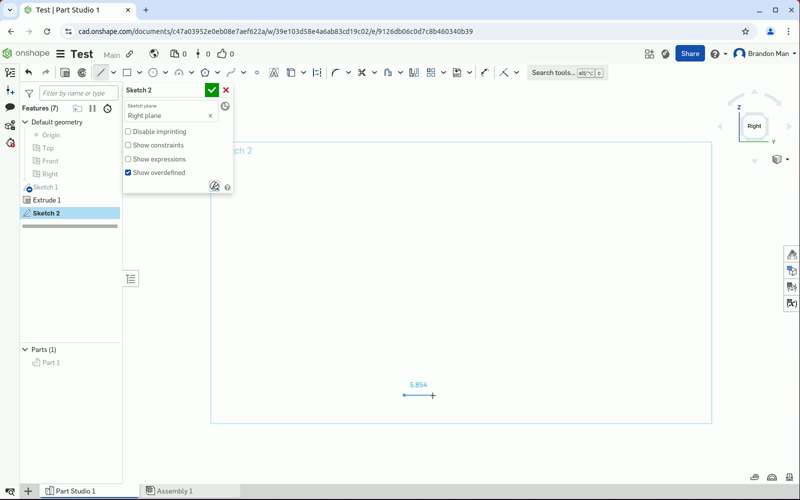
key_down(shift)
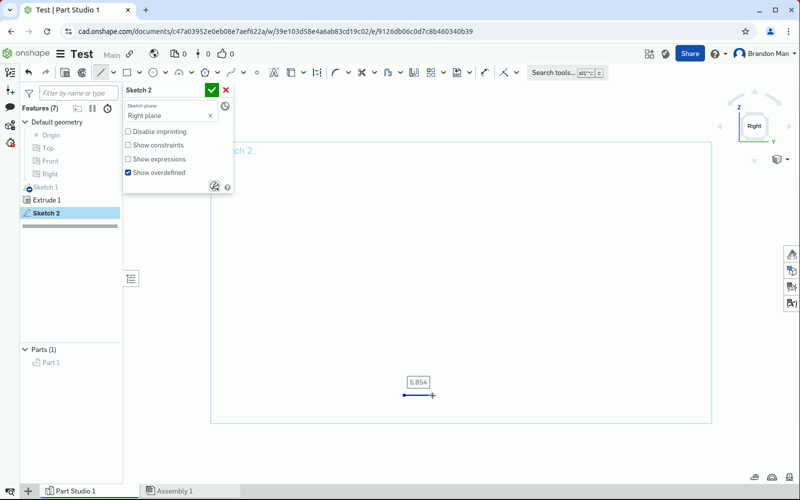
mouse_move(432, 324)
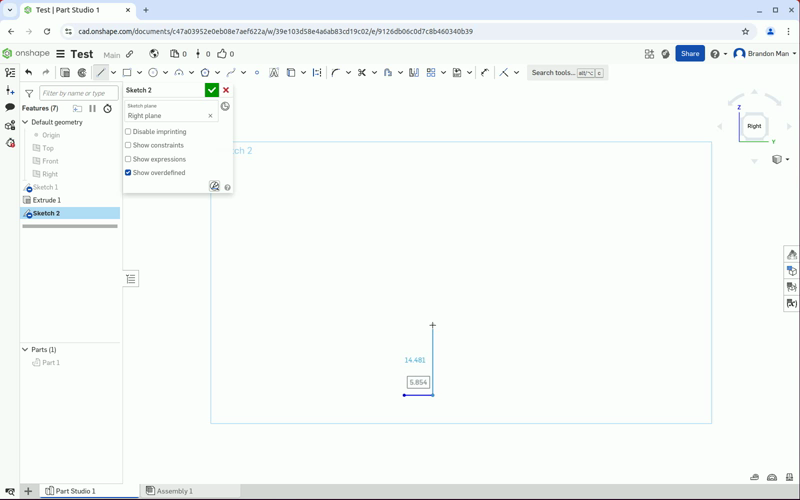
click(432, 324)
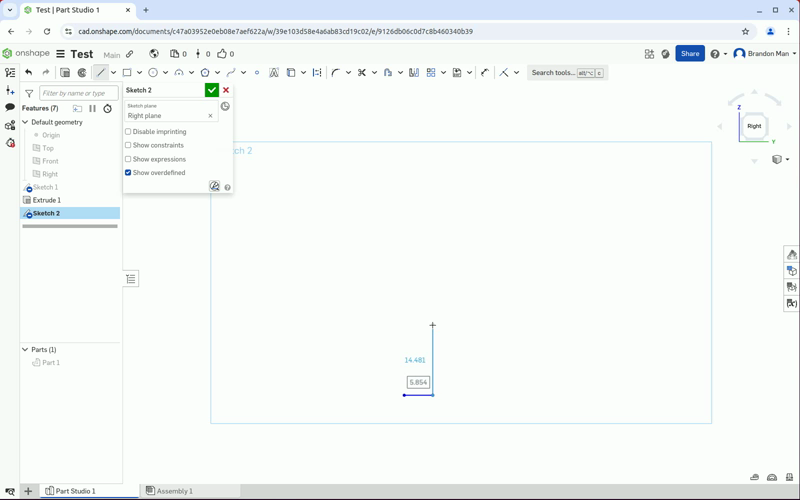
key_up(shift)
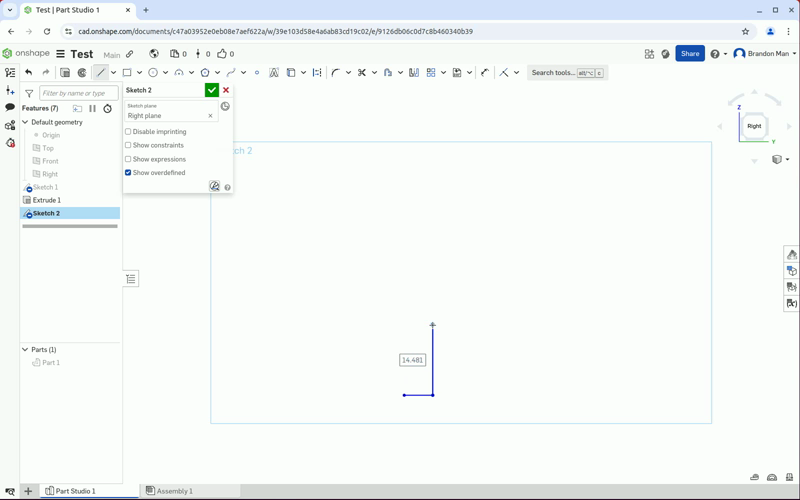
key_down(shift)
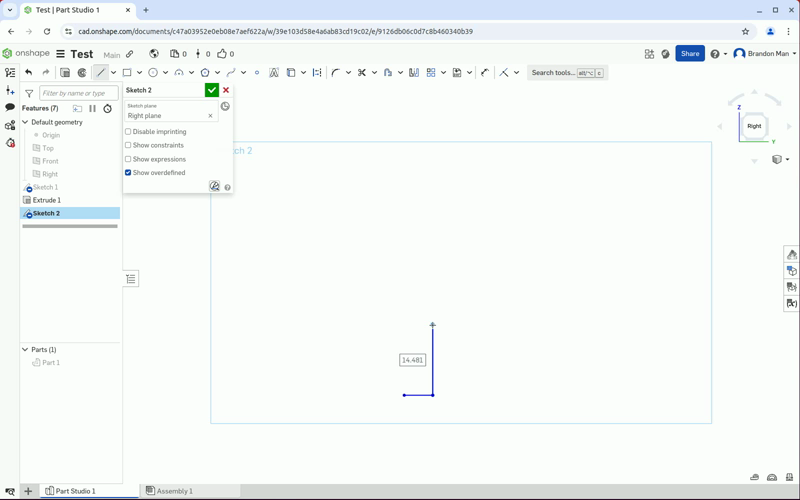
mouse_move(462, 324)
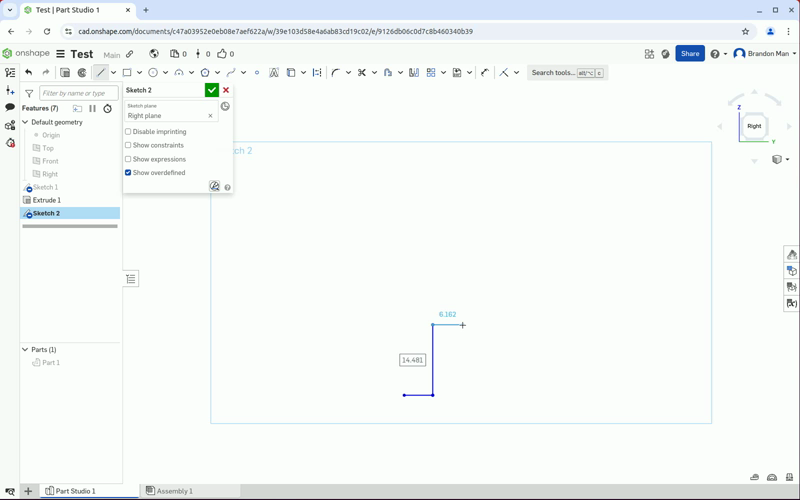
mouse_move(404, 324)
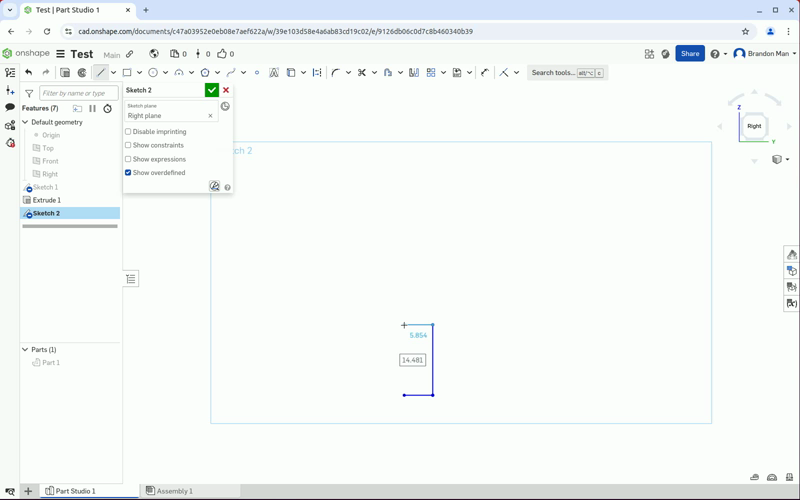
click(404, 324)
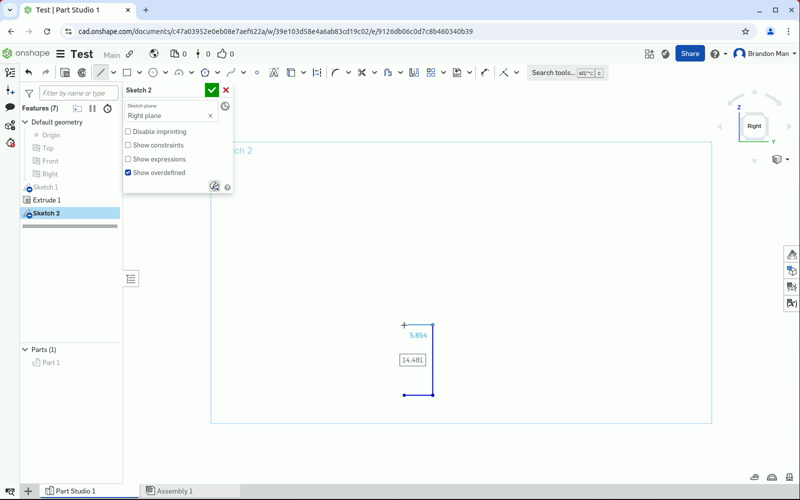
key_up(shift)
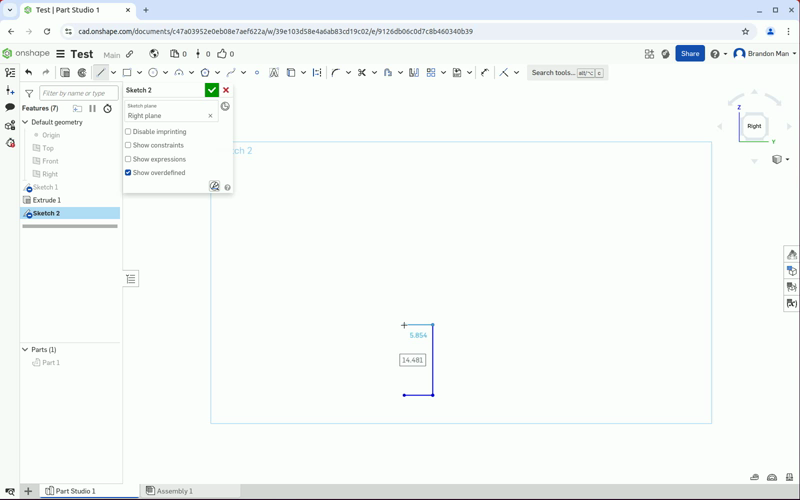
key_down(shift)
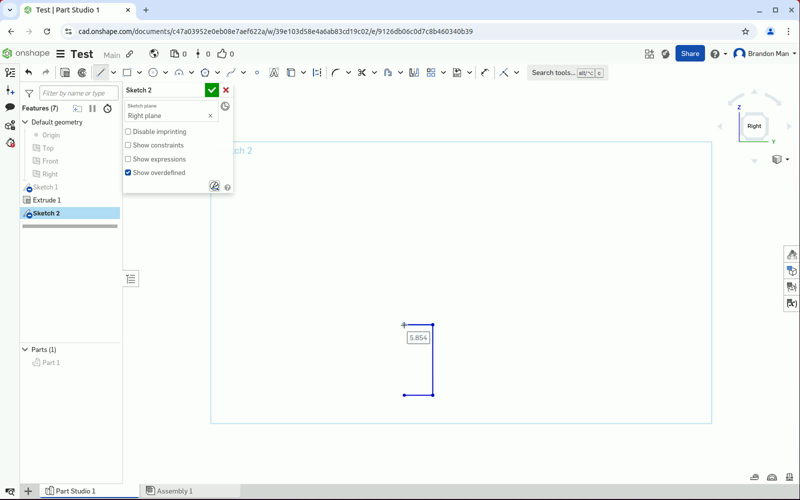
mouse_move(404, 395)
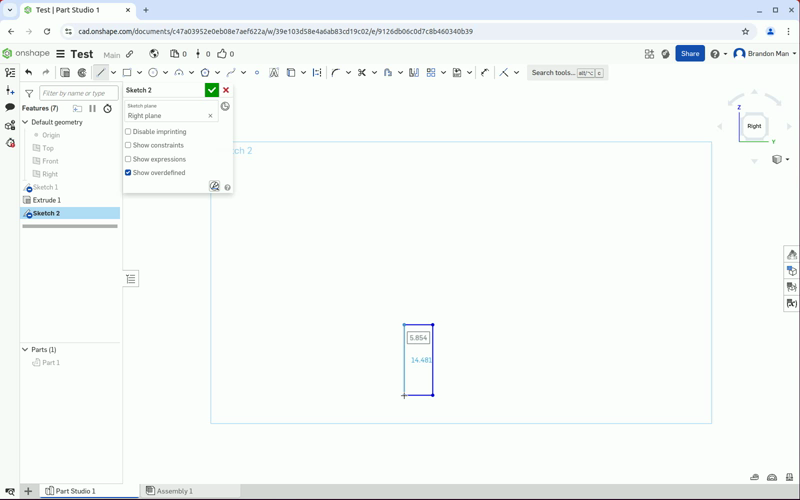
key_up(shift)
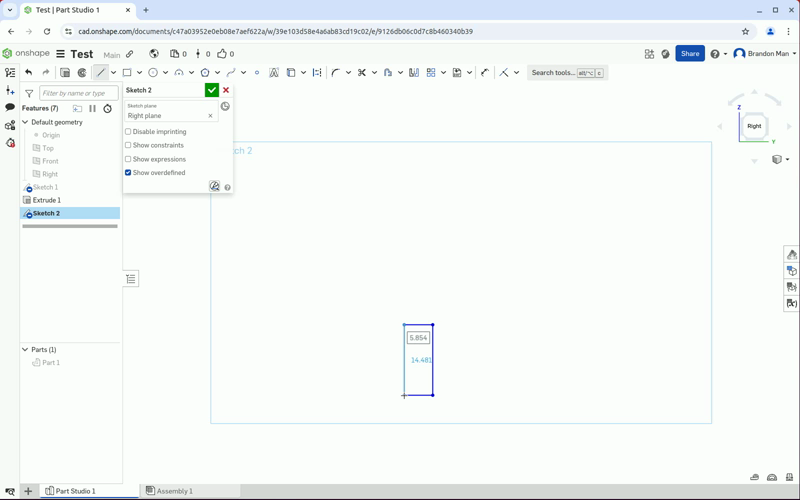
click(404, 395)
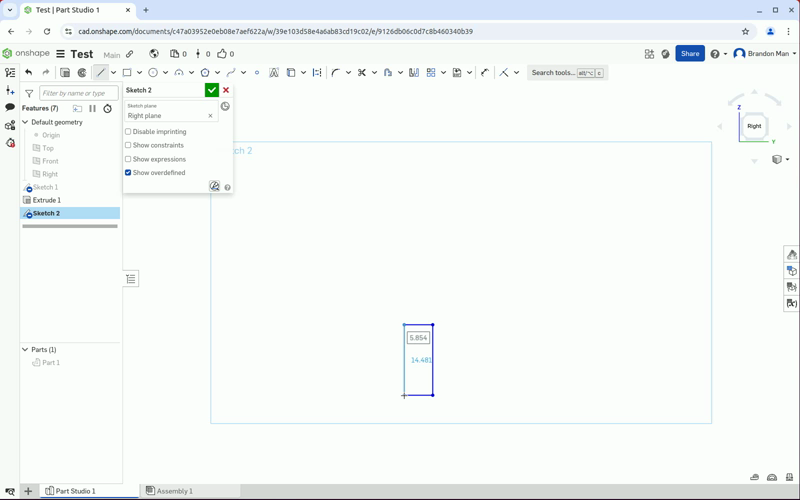
key(esc)
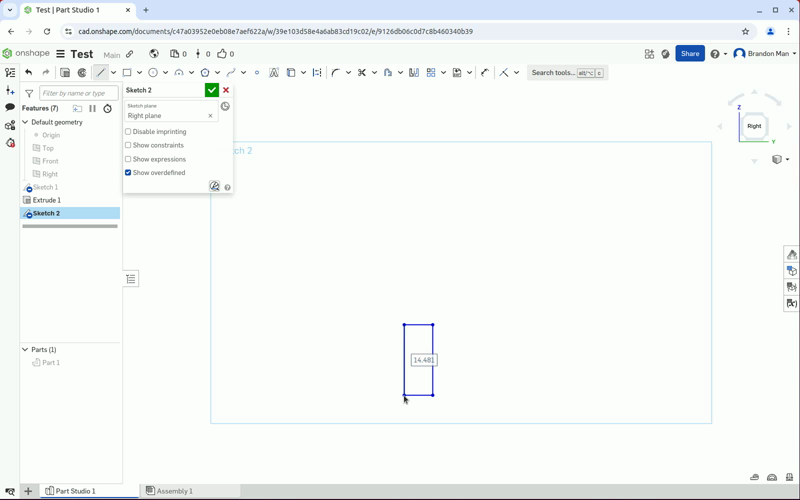
mouse_move(417, 353)
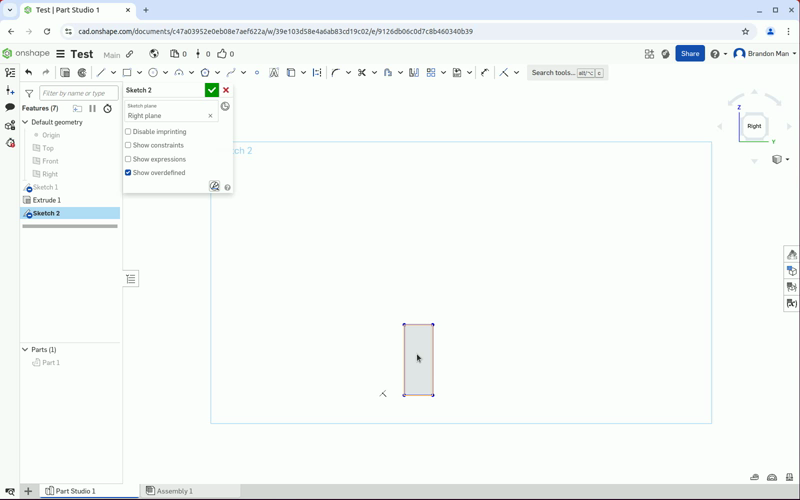
click(417, 353)
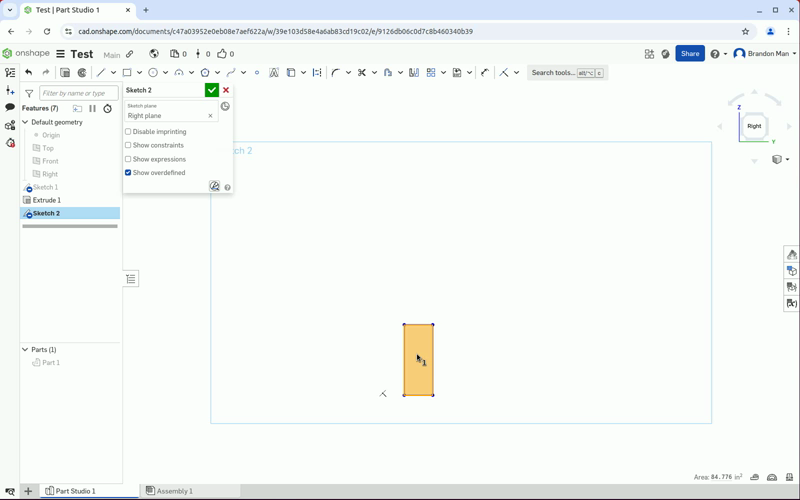
mouse_move(73, 352)
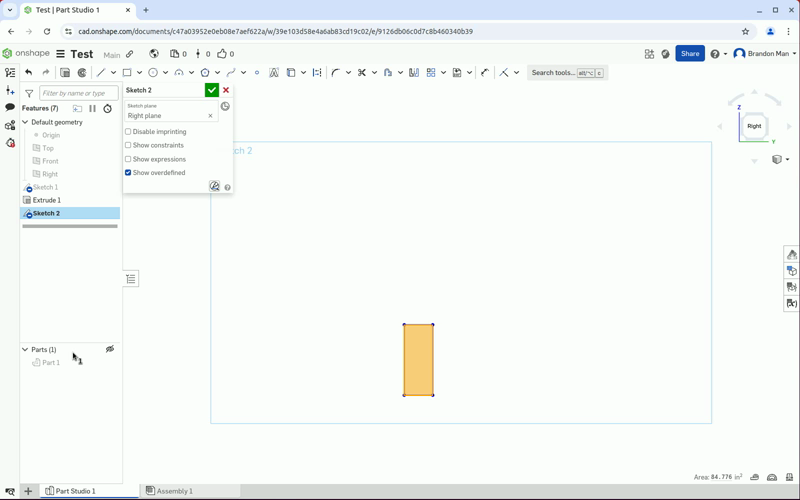
key(shift+y)
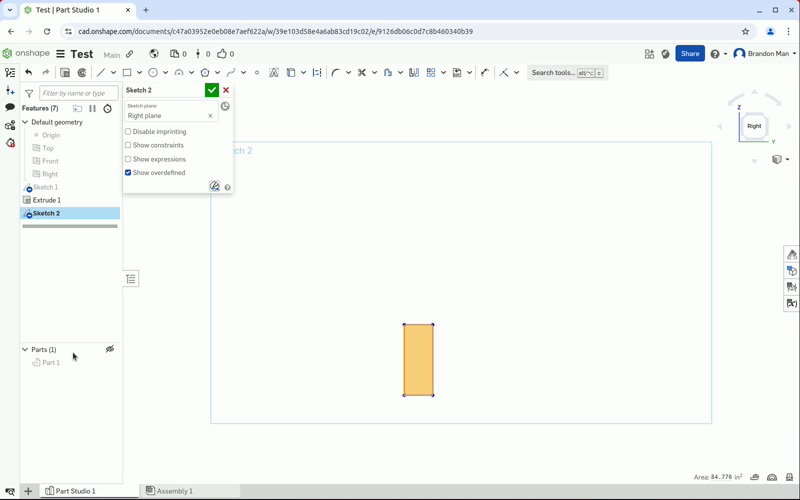
key(shift+e)
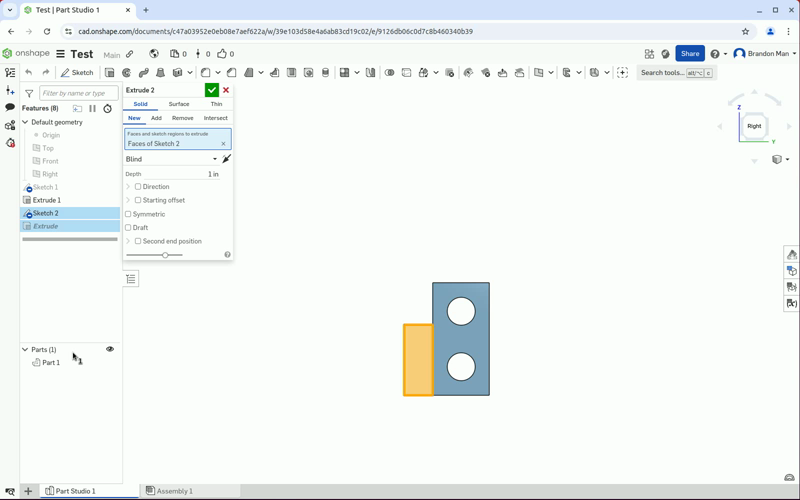
mouse_move(143, 106)
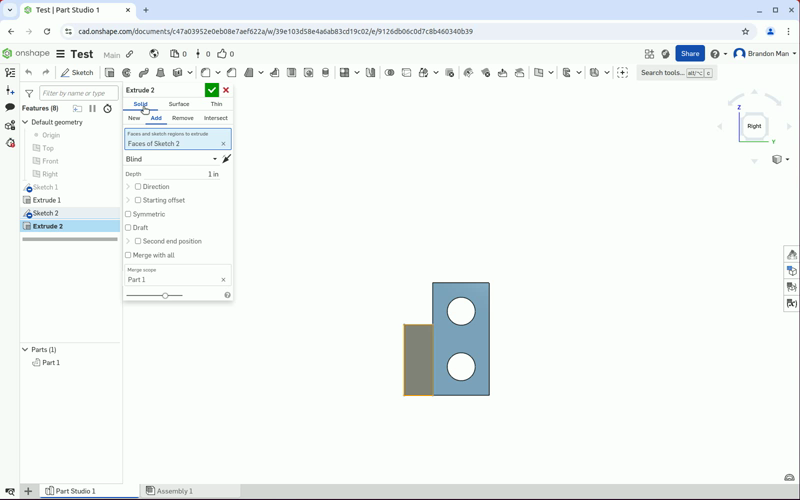
click(143, 106)
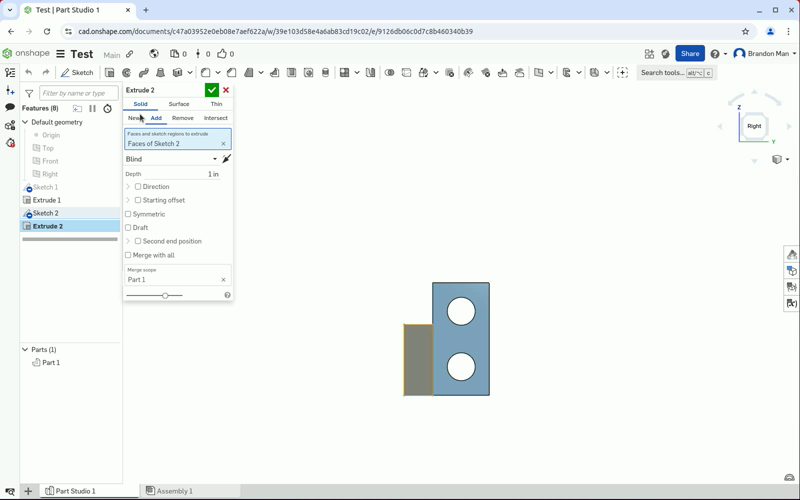
mouse_move(137, 120)
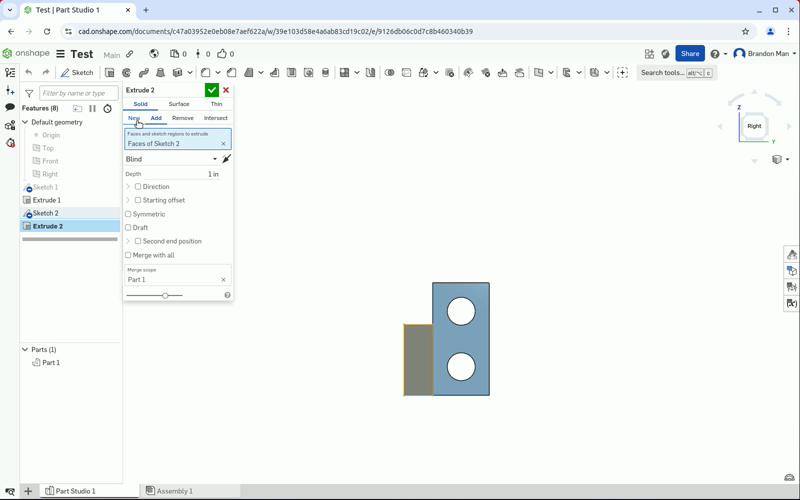
click(137, 120)
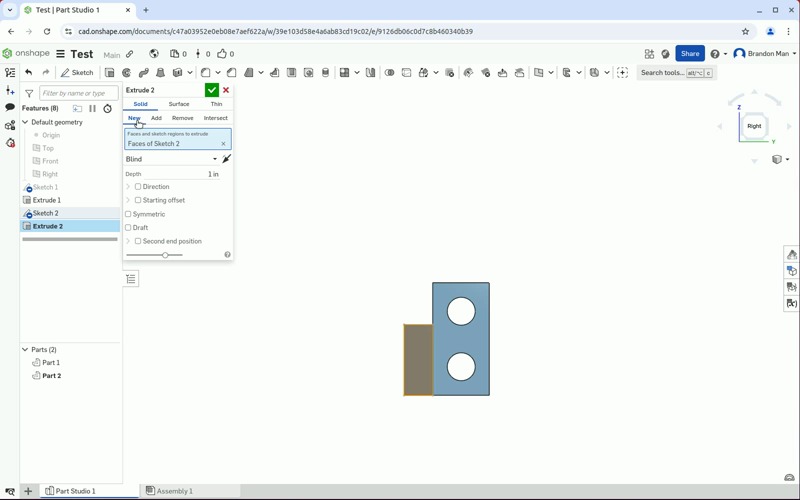
key(tab, 4)
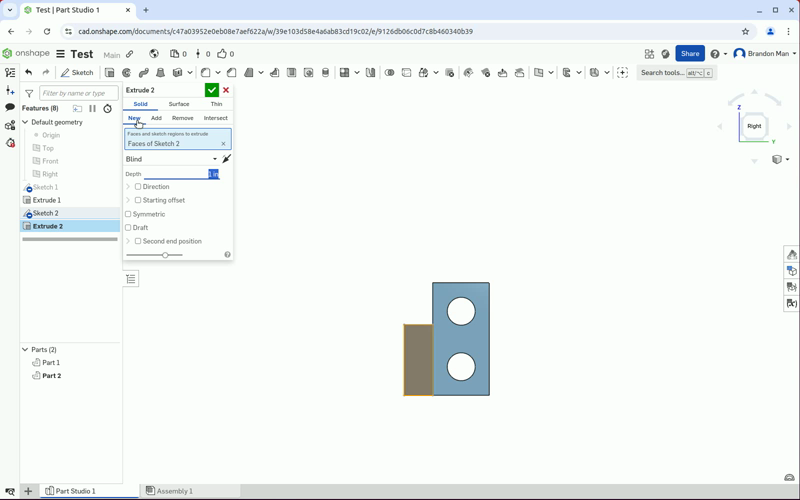
text(11.554)
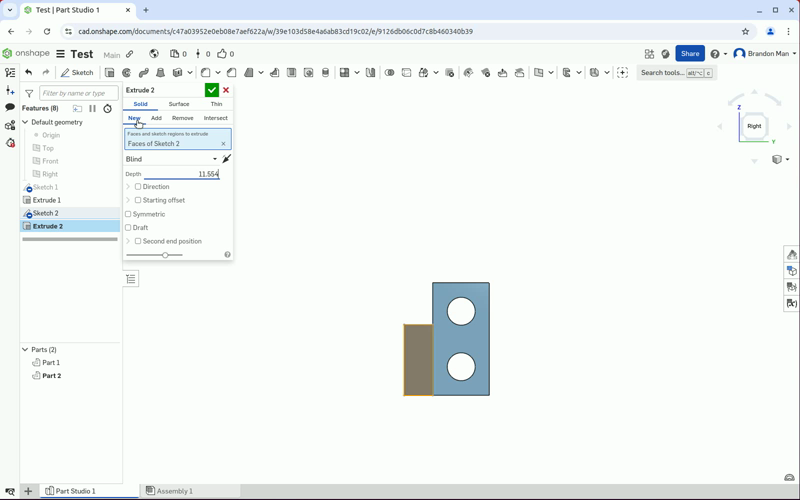
key(enter)
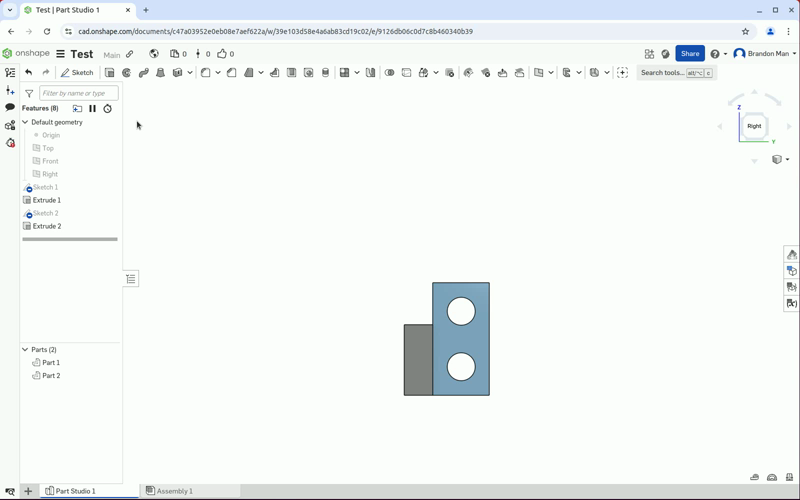
key(shift+h)
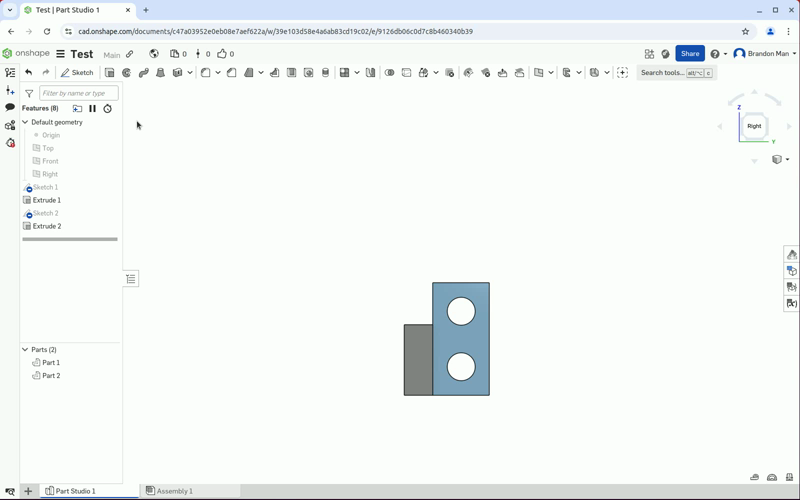
key(shift+h)
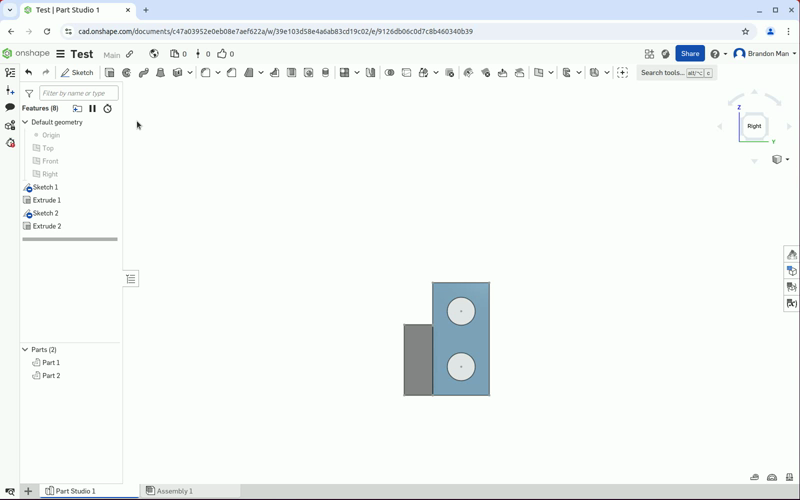
key(shift+7)
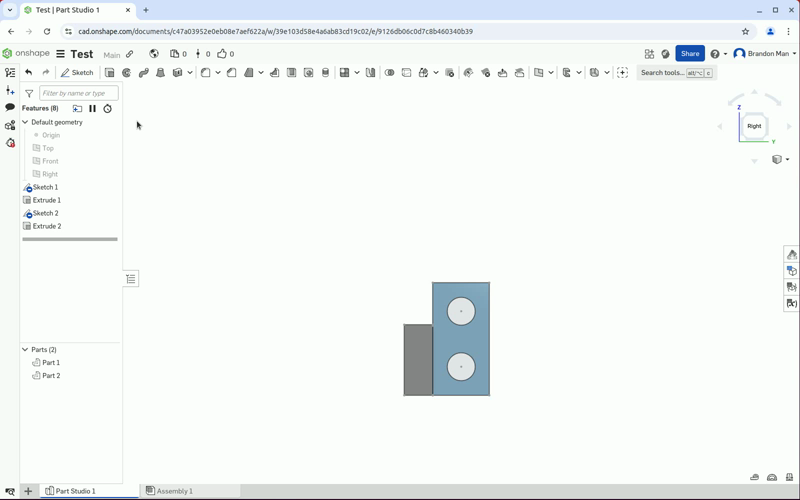
key(right, 2)
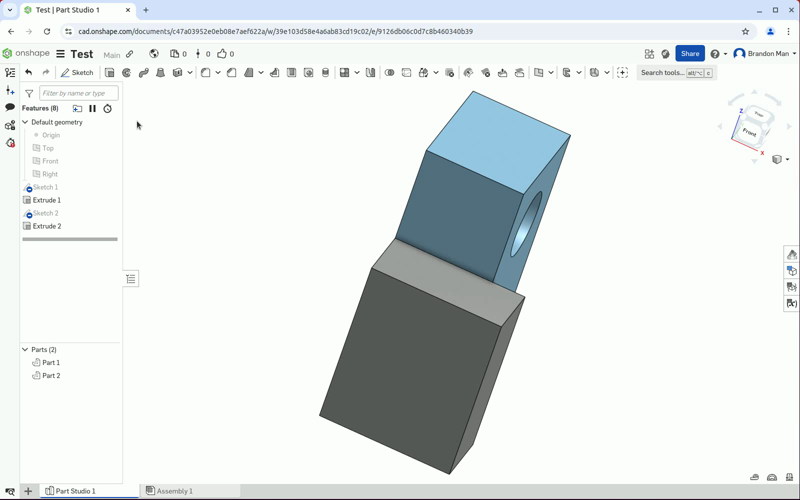
key(down, 2)
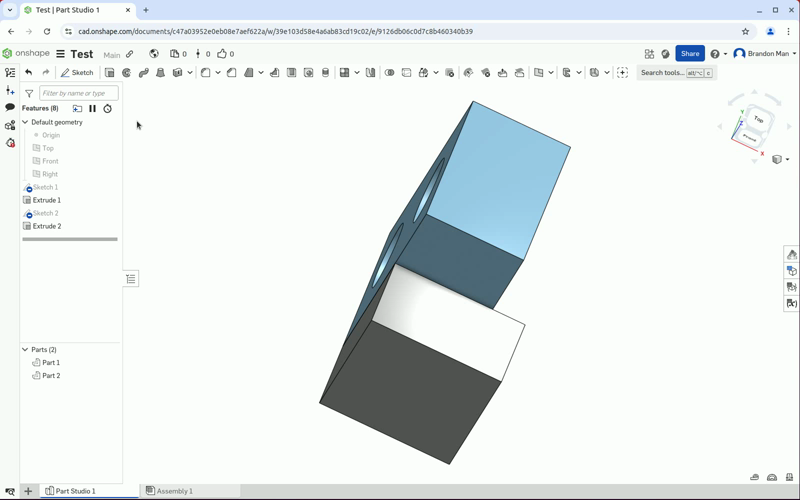
key(up, 2)
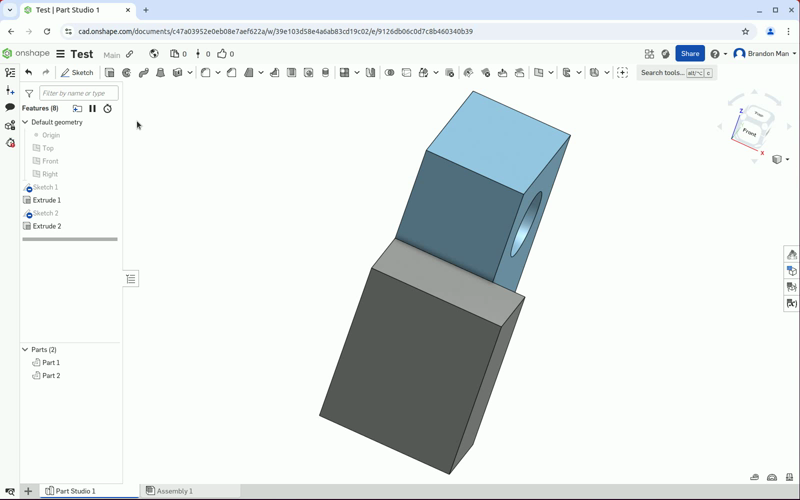
key(left, 2)
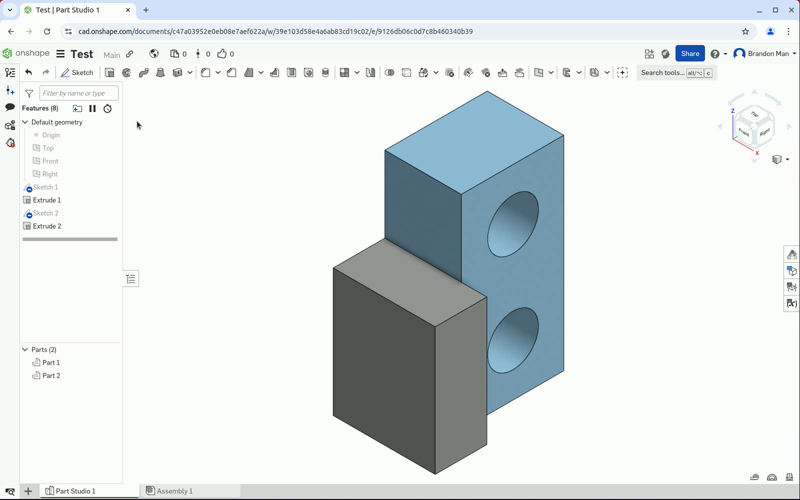
mouse_move(73, 189)
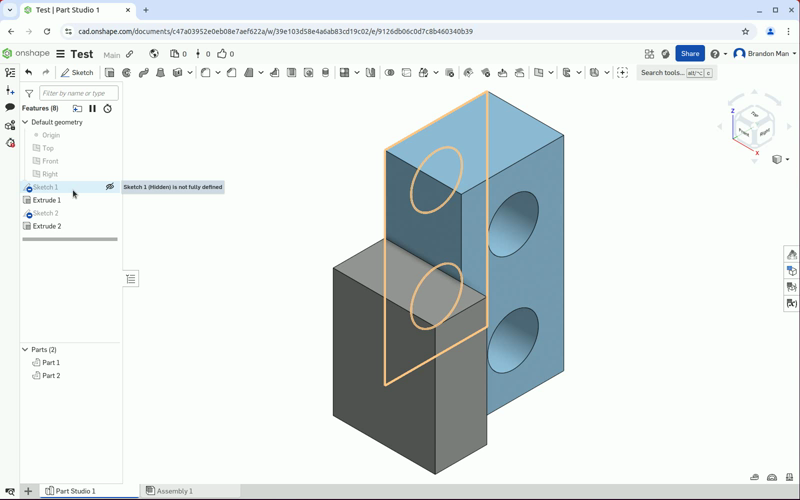
click(73, 189)